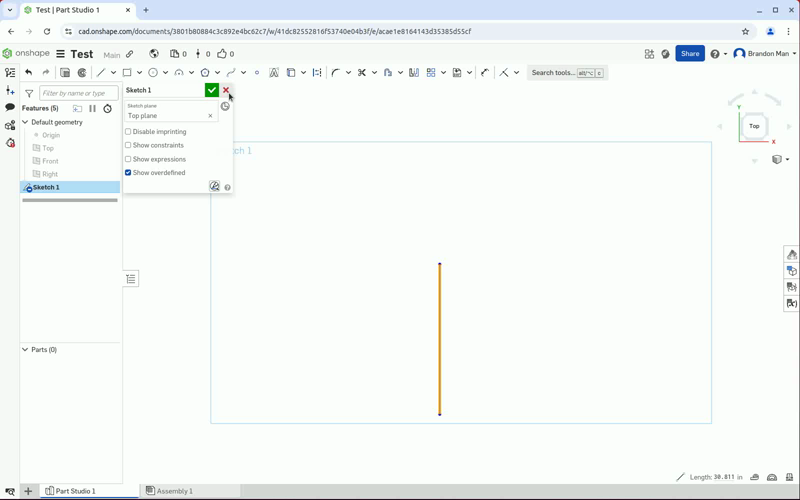
key(shift+h)
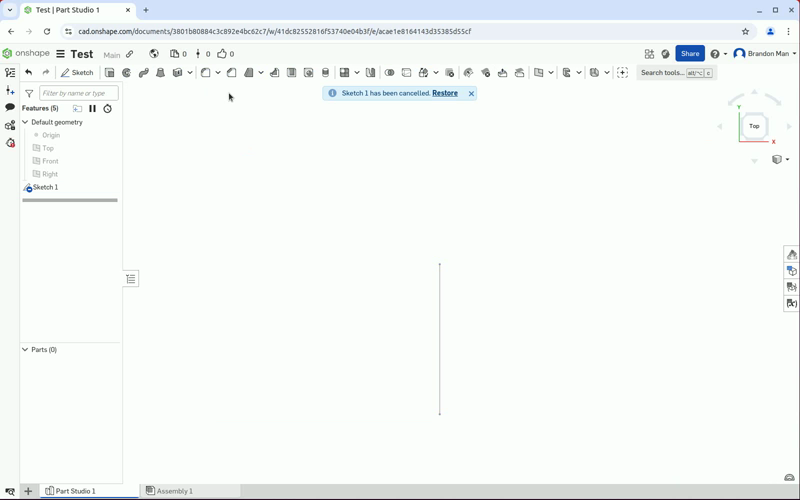
key(shift+s)
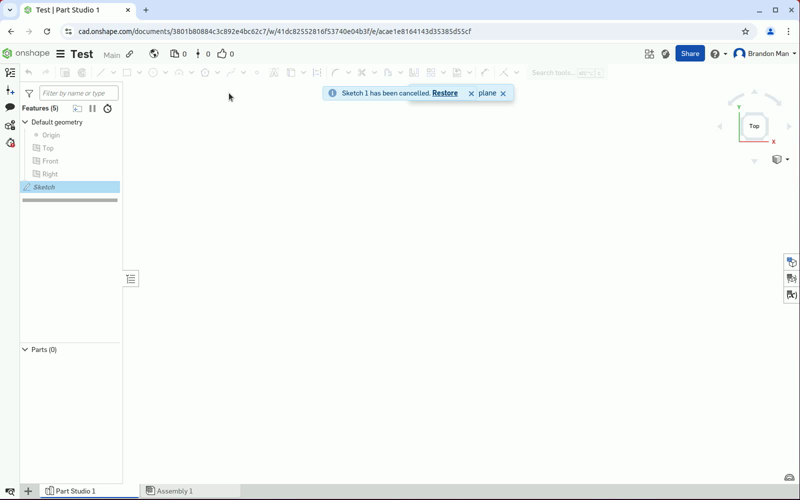
mouse_move(73, 150)
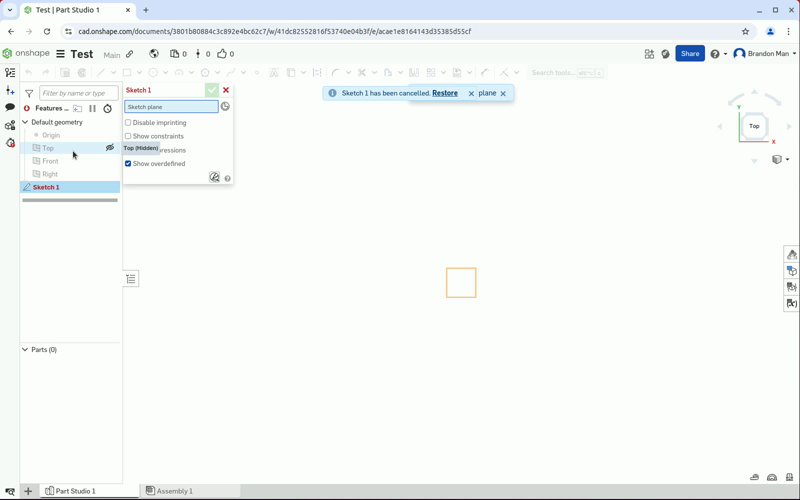
click(73, 150)
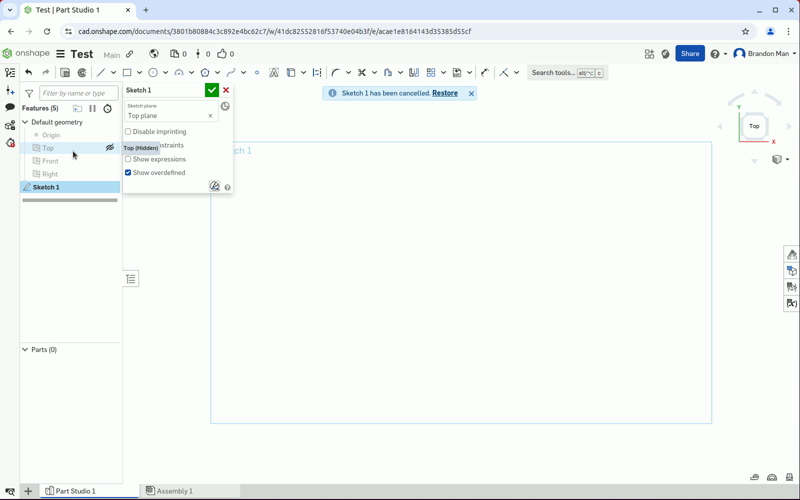
mouse_move(73, 352)
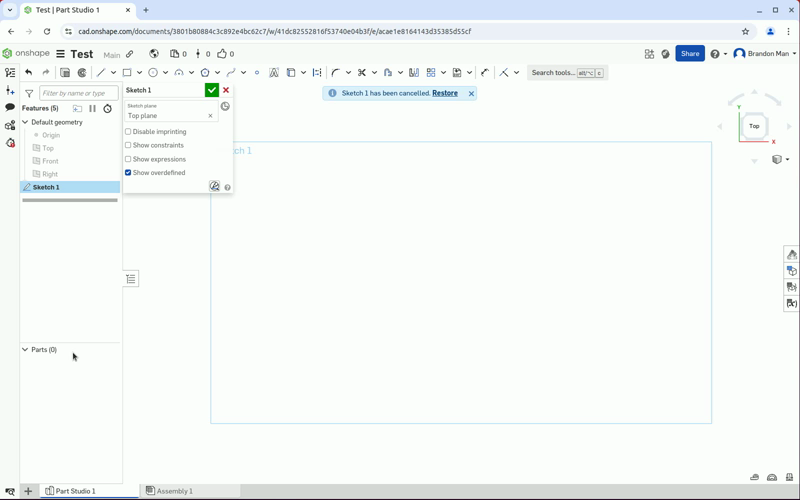
key(y)
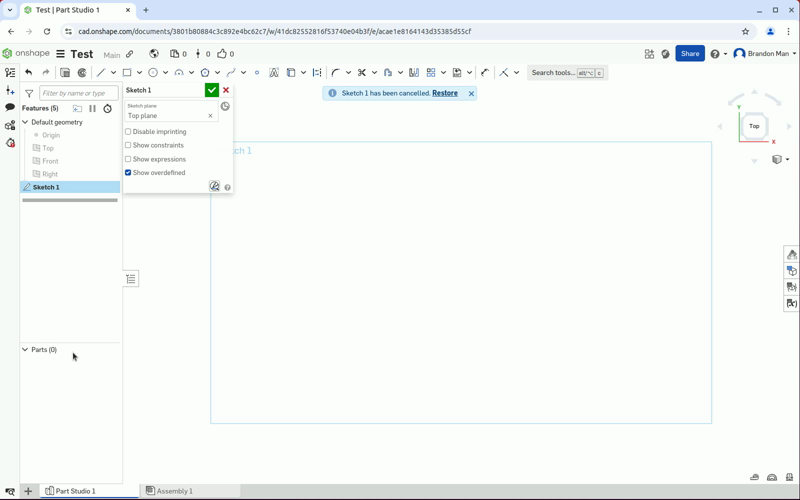
key(c)
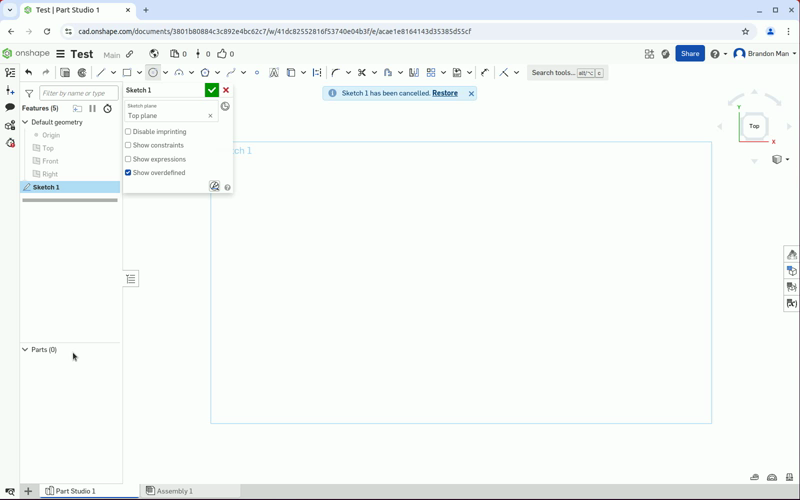
key_down(shift)
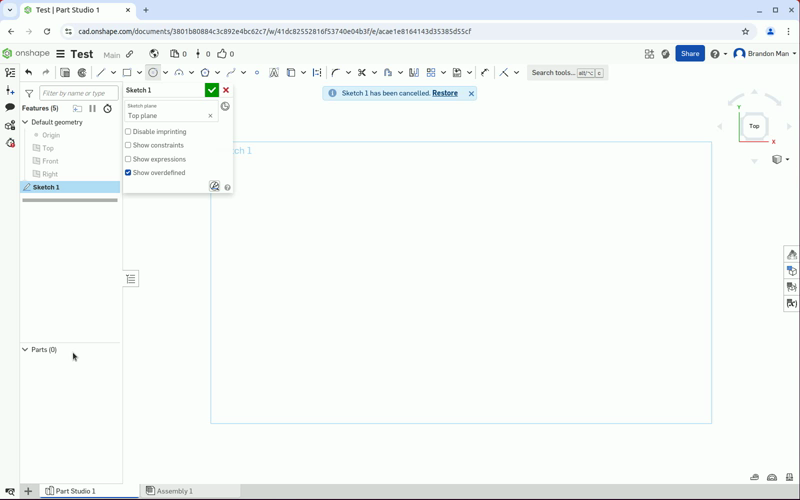
mouse_move(461, 282)
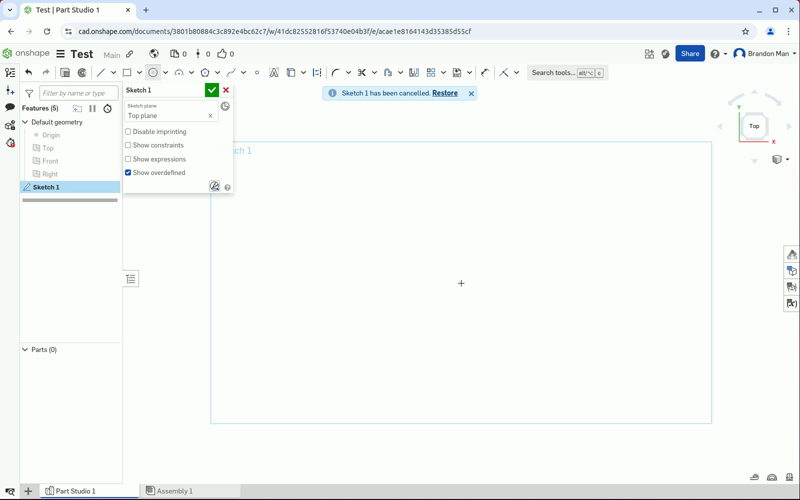
click(461, 282)
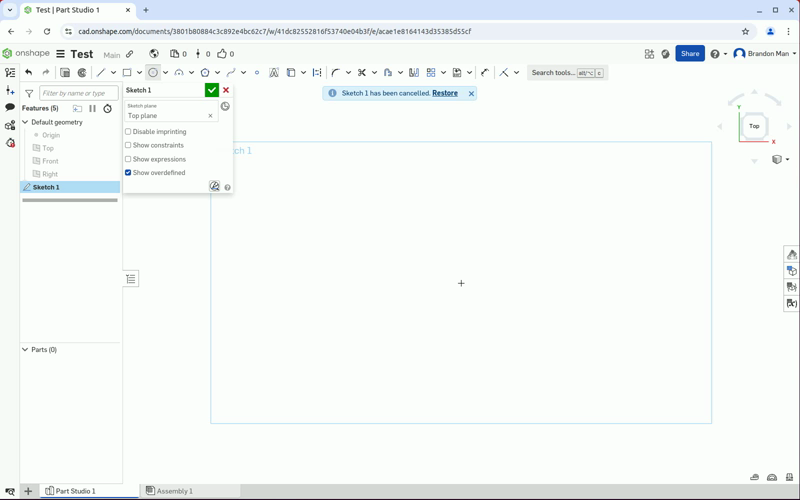
key_up(shift)
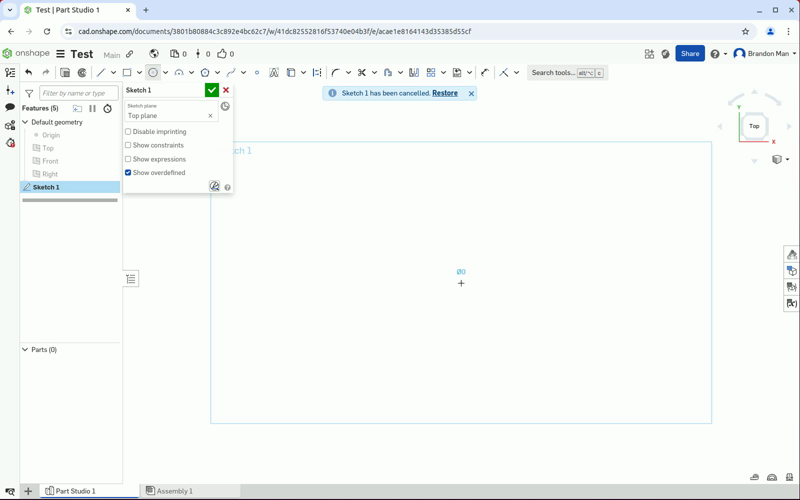
mouse_move(574, 282)
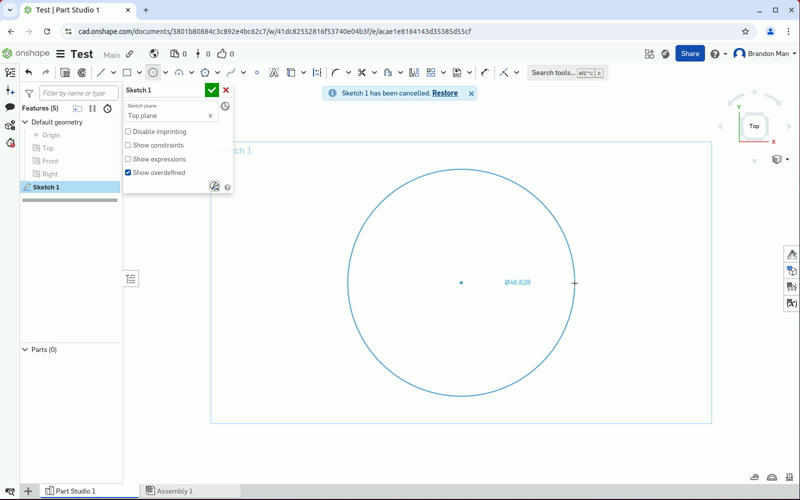
click(574, 282)
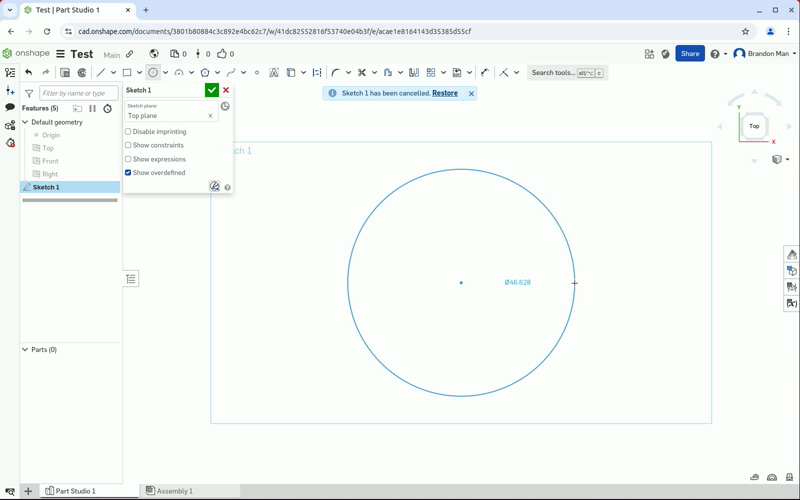
key(esc)
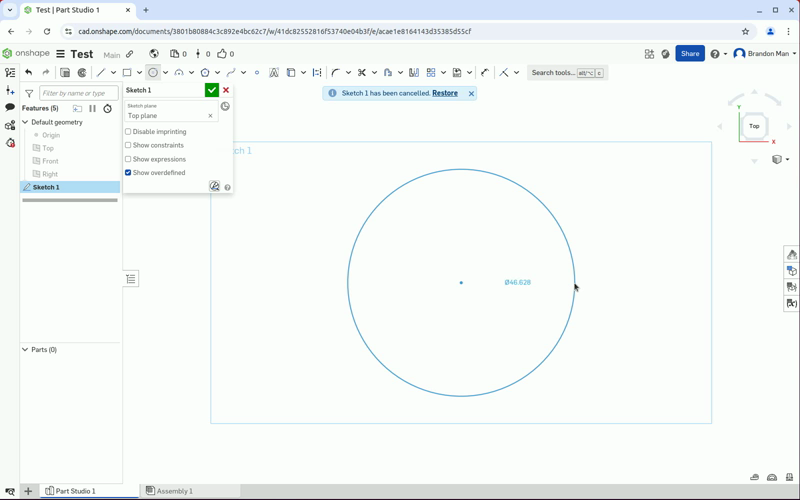
key(l)
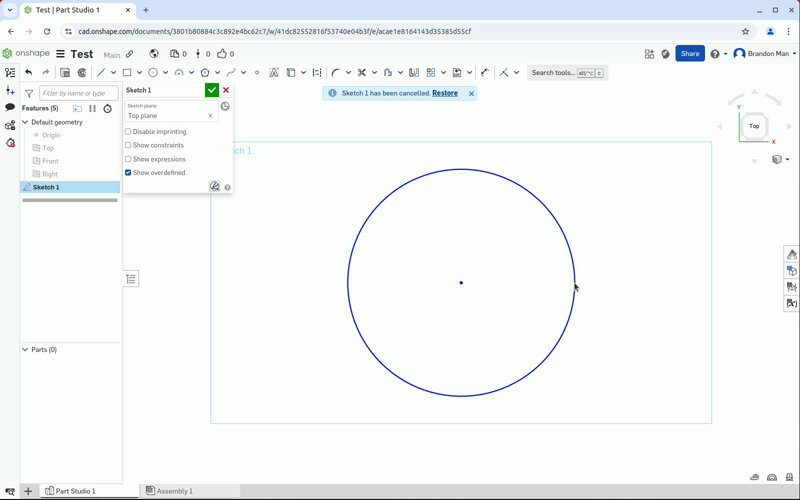
key_down(shift)
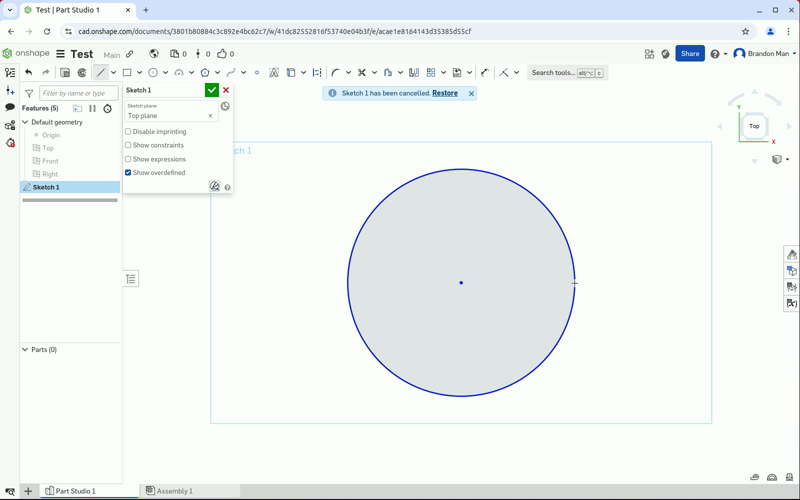
mouse_move(378, 344)
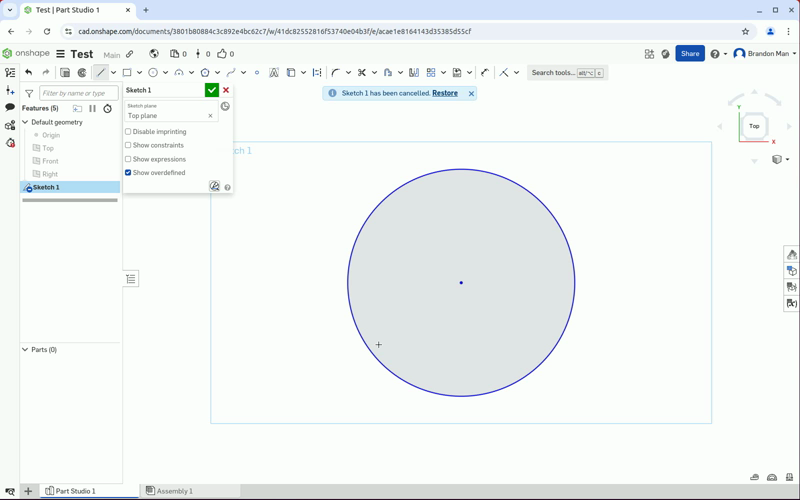
click(378, 344)
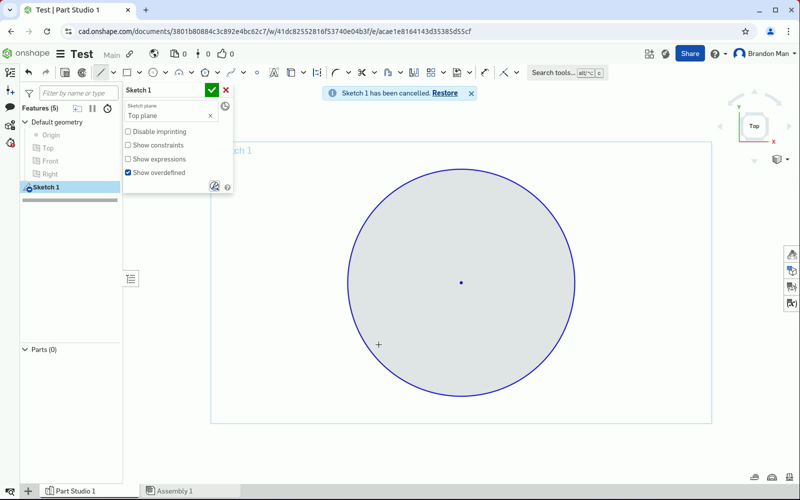
key_up(shift)
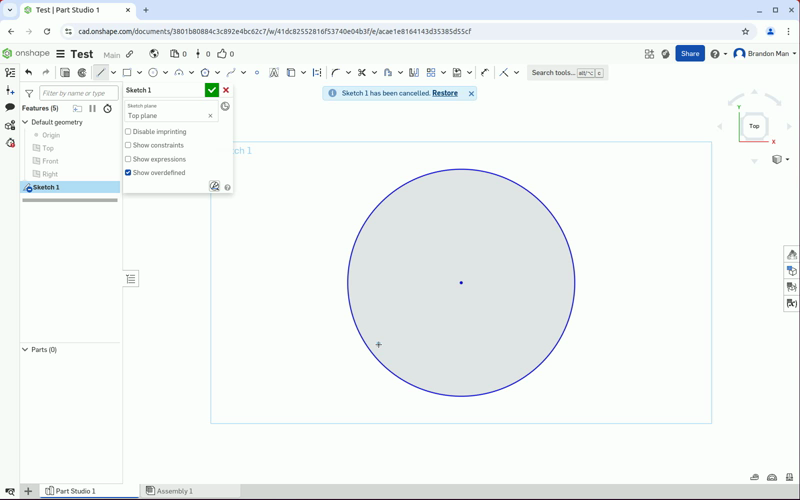
key_down(shift)
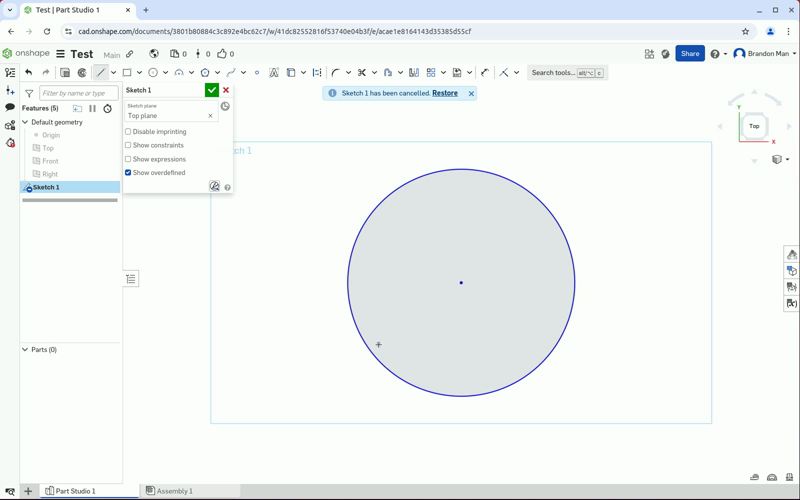
mouse_move(539, 344)
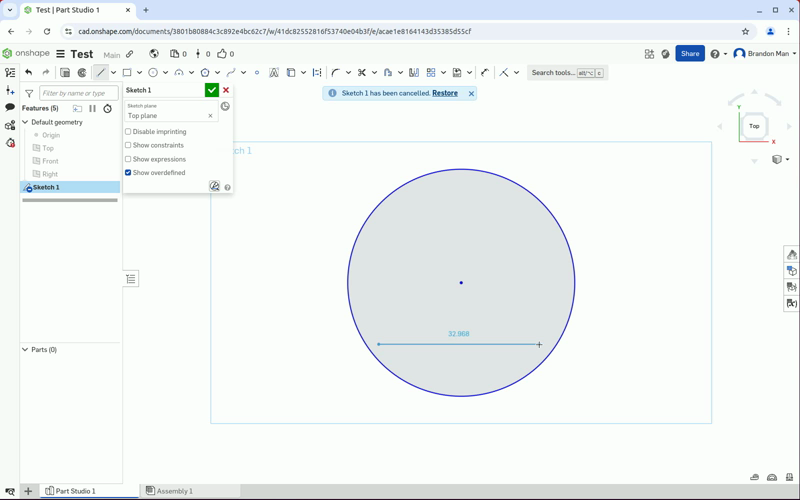
click(539, 344)
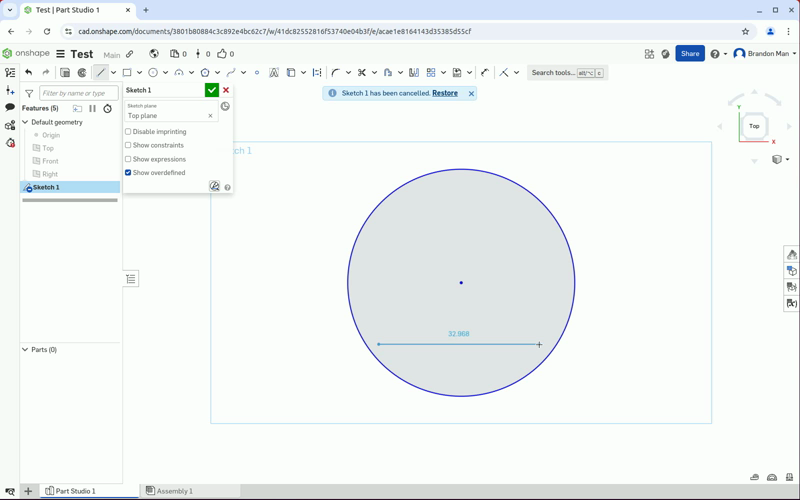
key_up(shift)
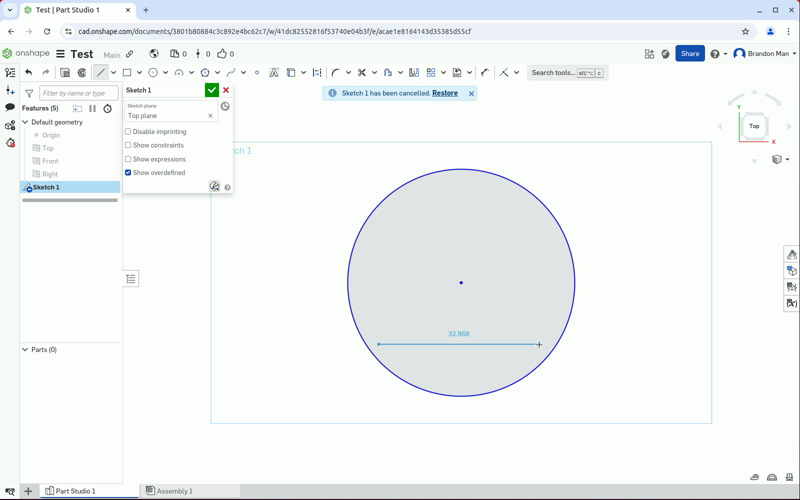
key_down(shift)
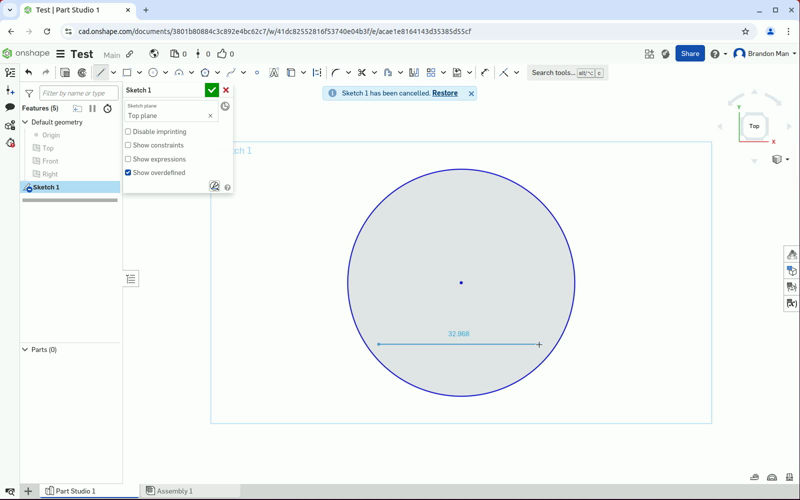
mouse_move(539, 221)
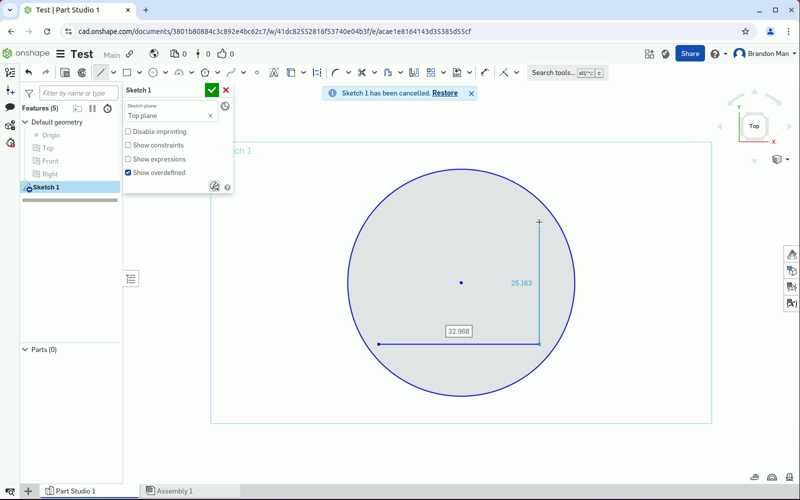
click(539, 221)
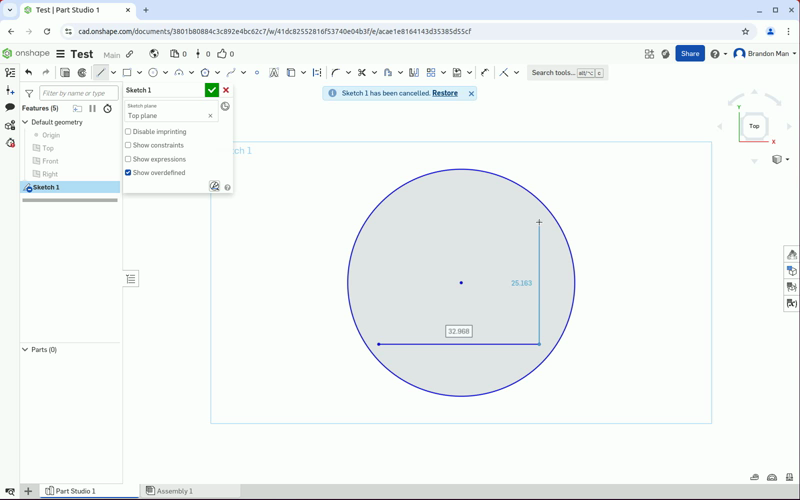
key_up(shift)
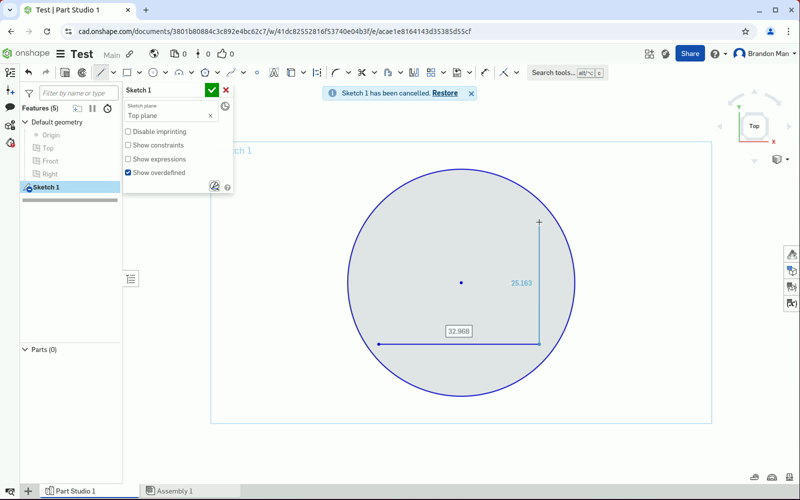
key_down(shift)
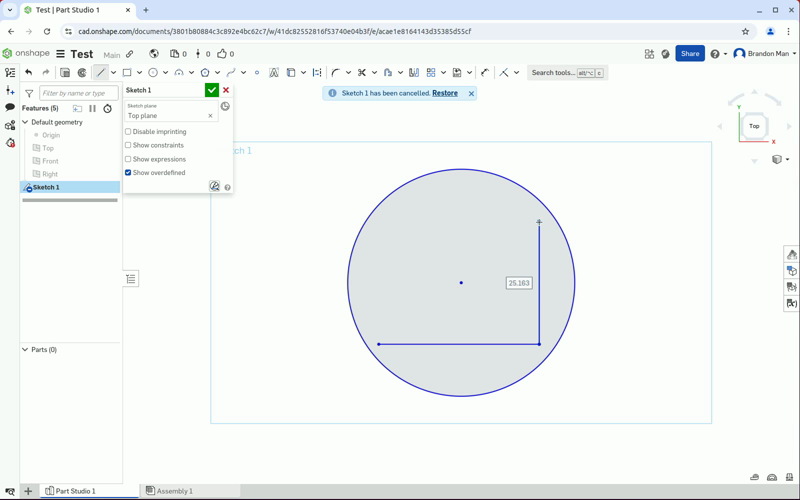
mouse_move(378, 221)
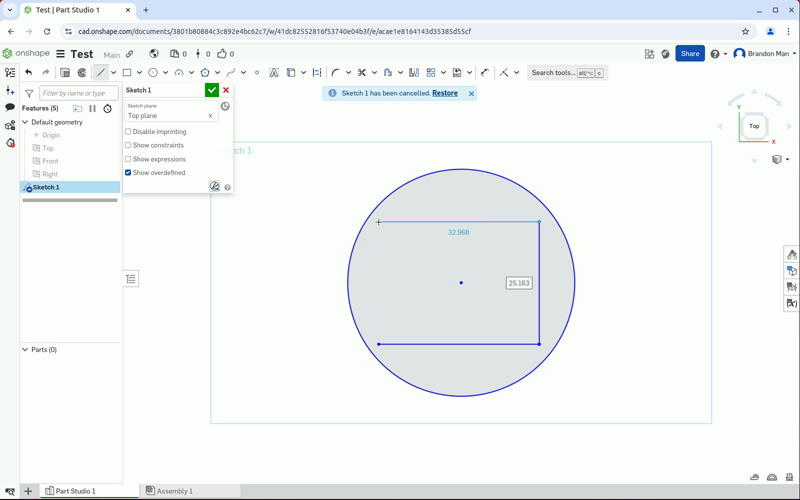
click(378, 221)
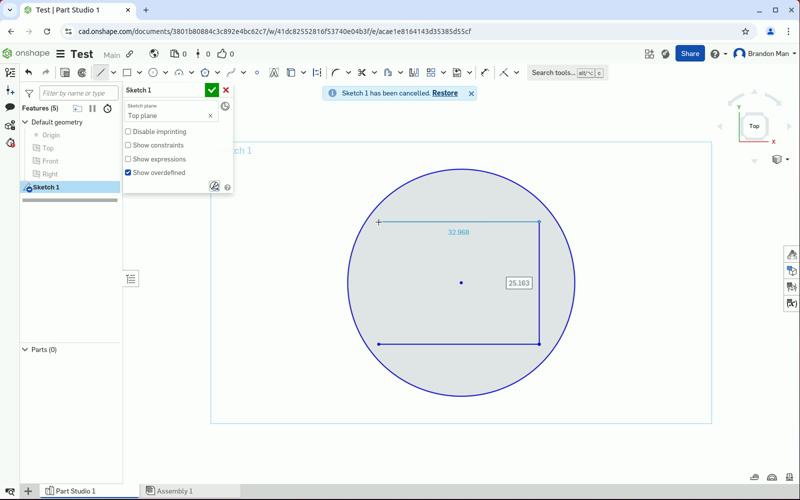
key_up(shift)
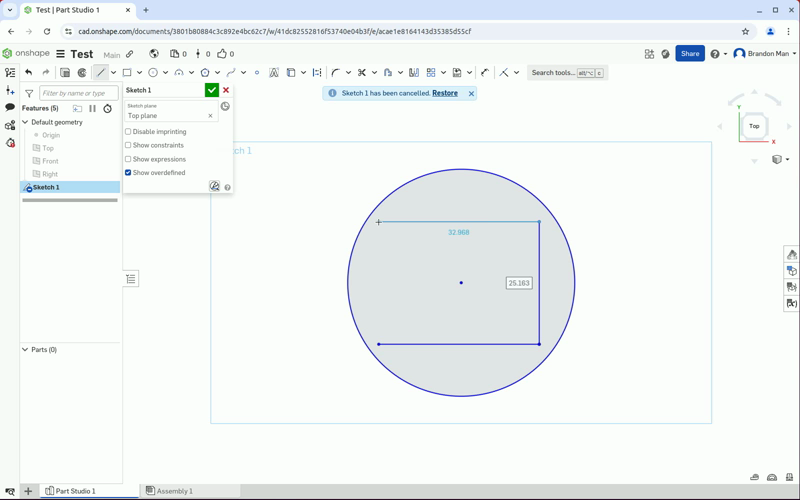
key_down(shift)
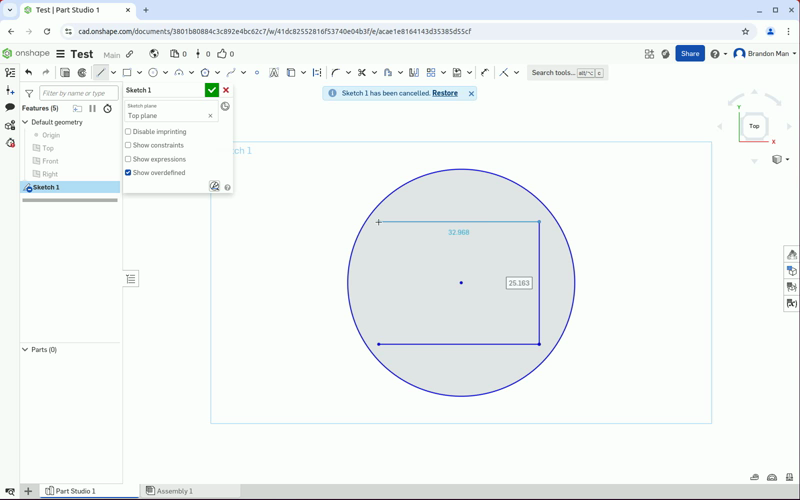
mouse_move(378, 344)
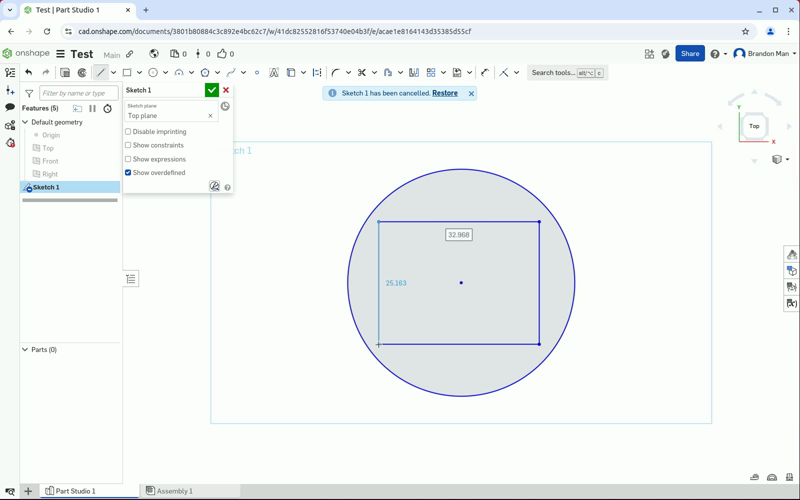
key_up(shift)
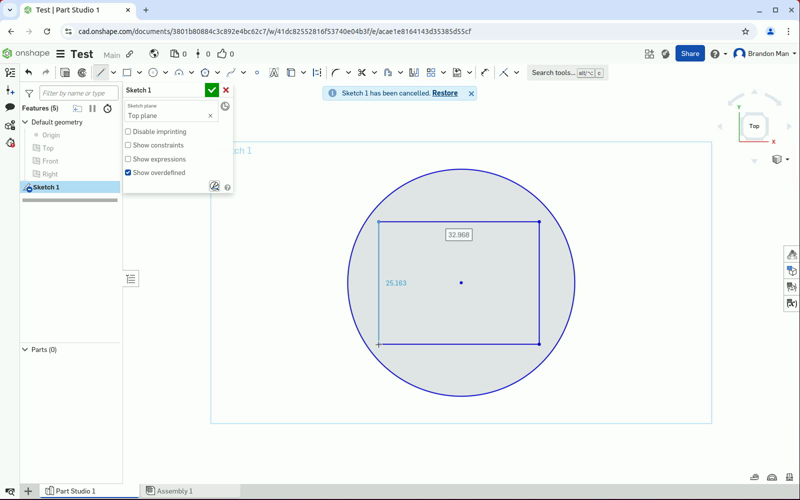
click(378, 344)
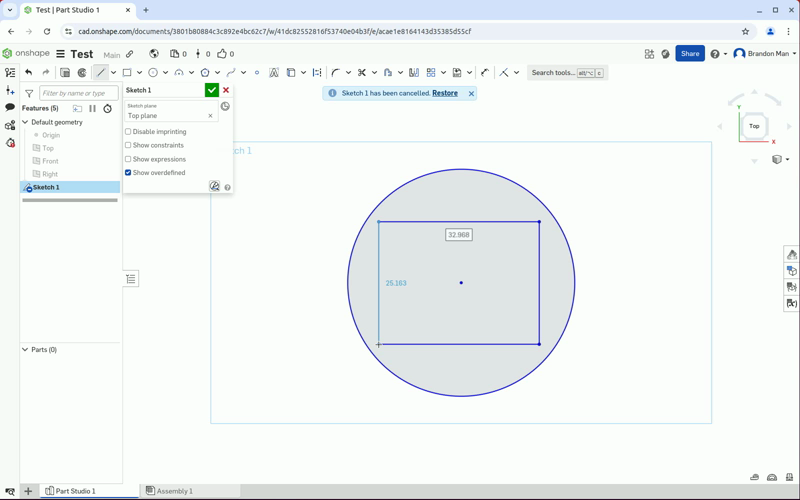
key(esc)
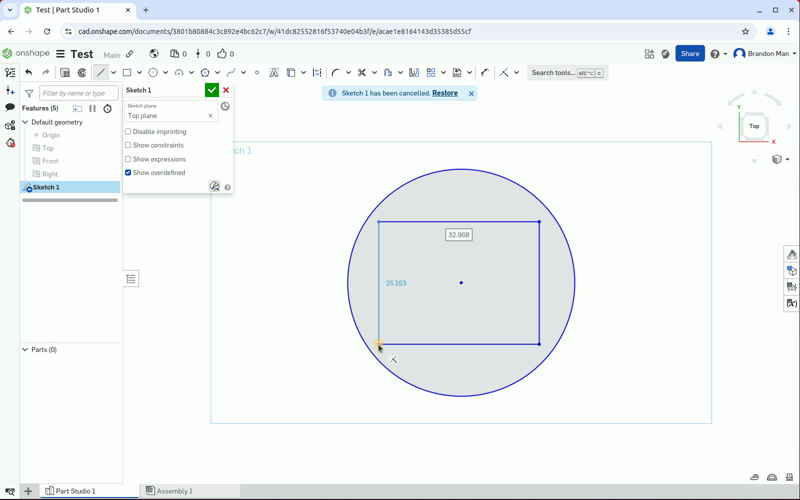
key(c)
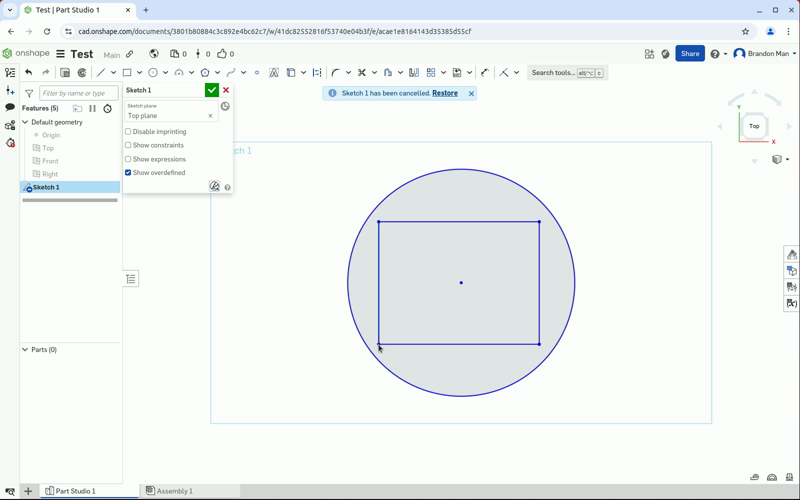
key_down(shift)
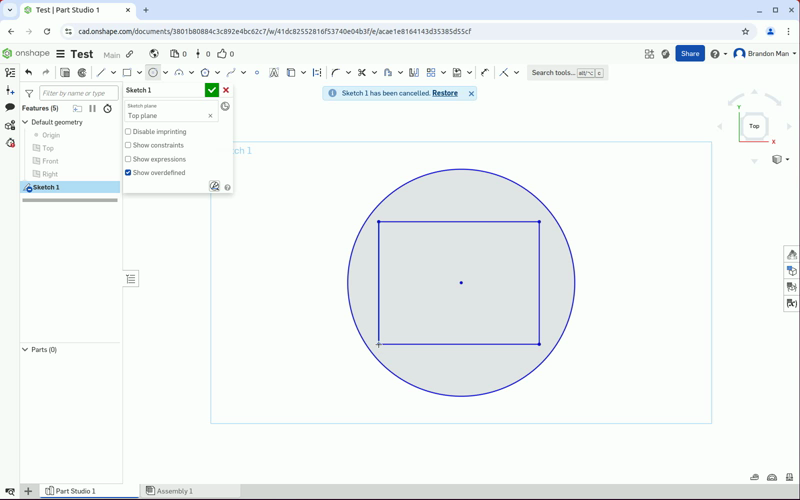
mouse_move(461, 358)
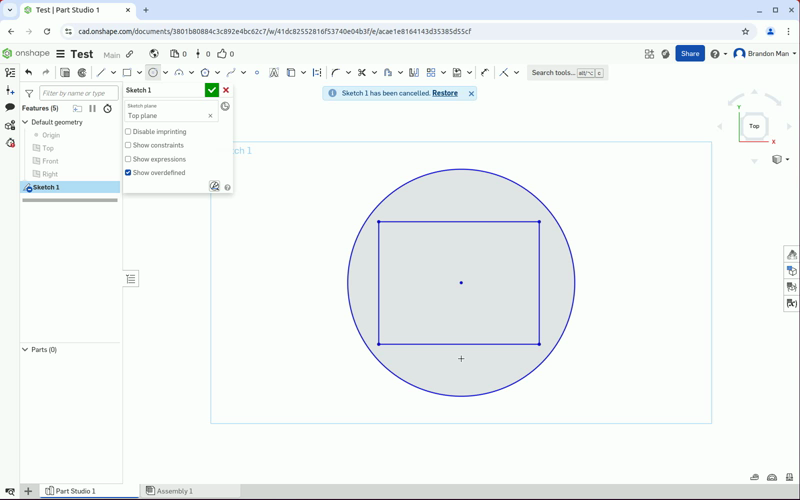
click(461, 358)
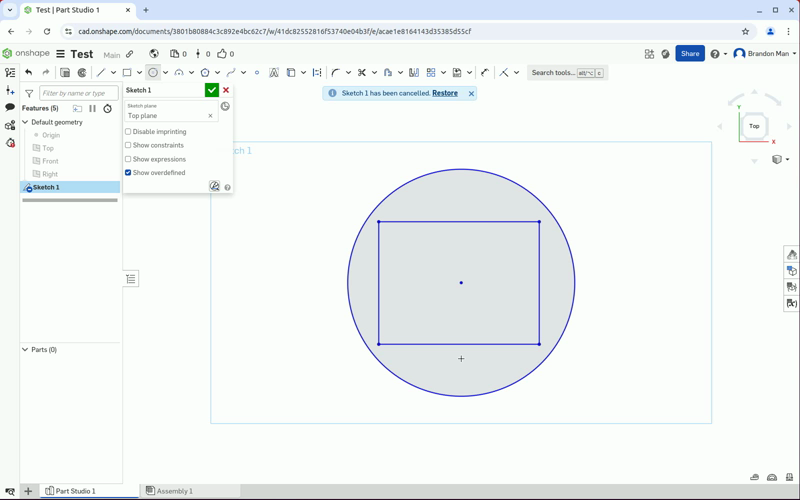
key_up(shift)
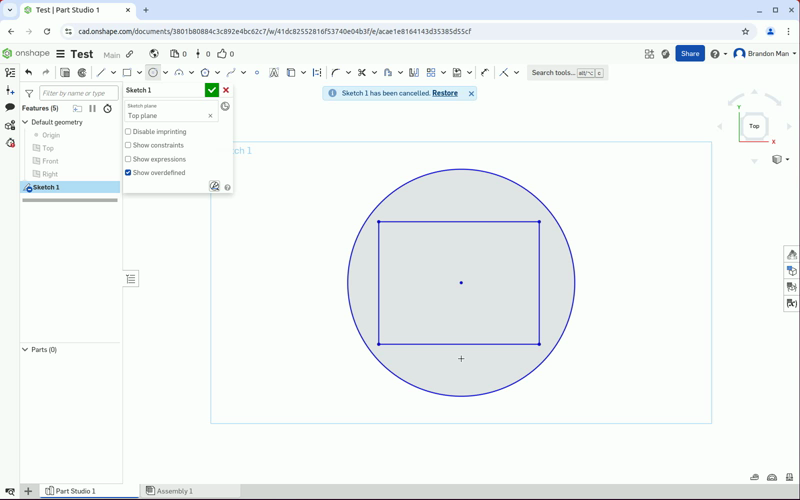
mouse_move(470, 358)
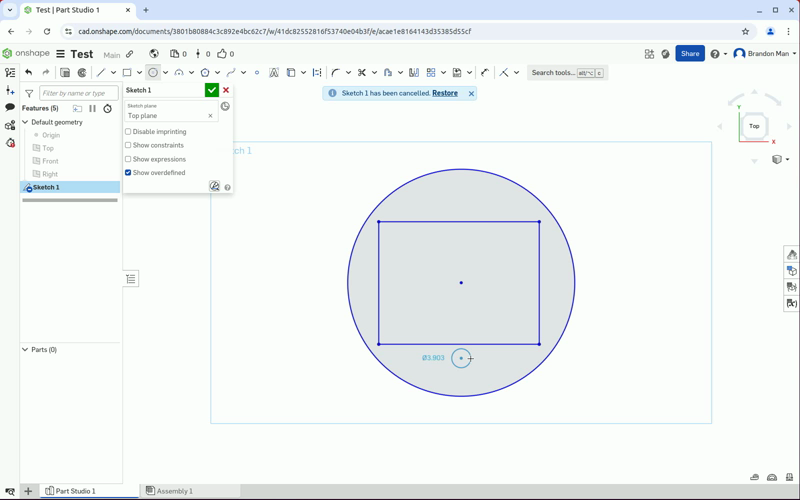
click(470, 358)
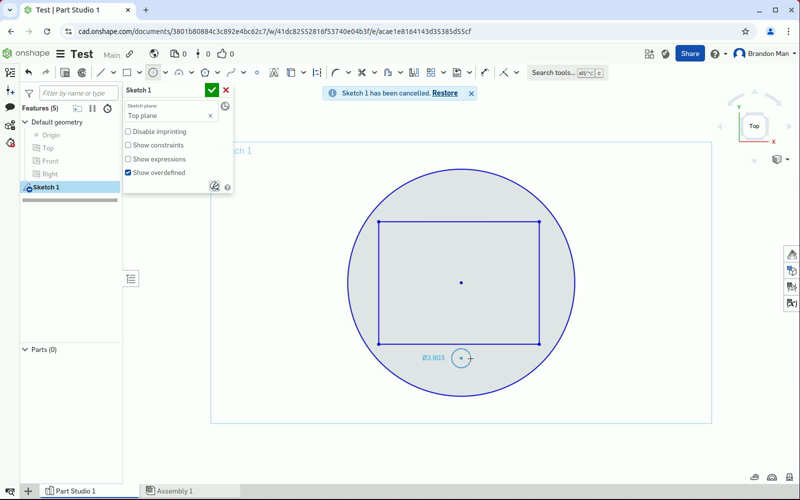
key(esc)
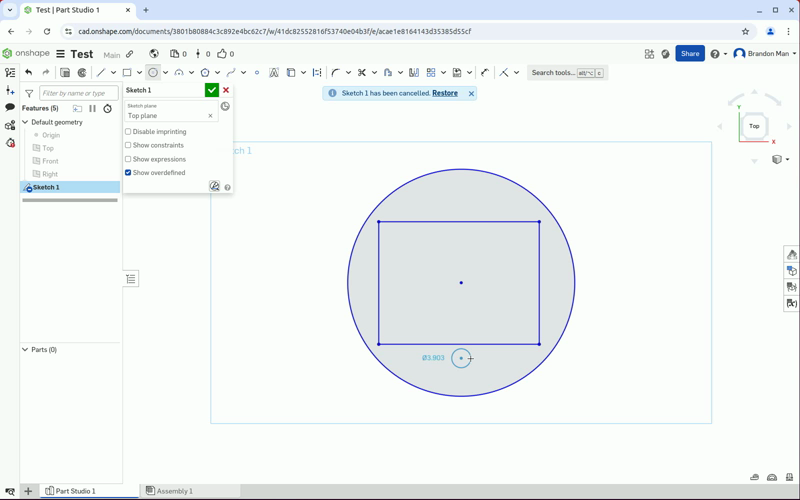
key(c)
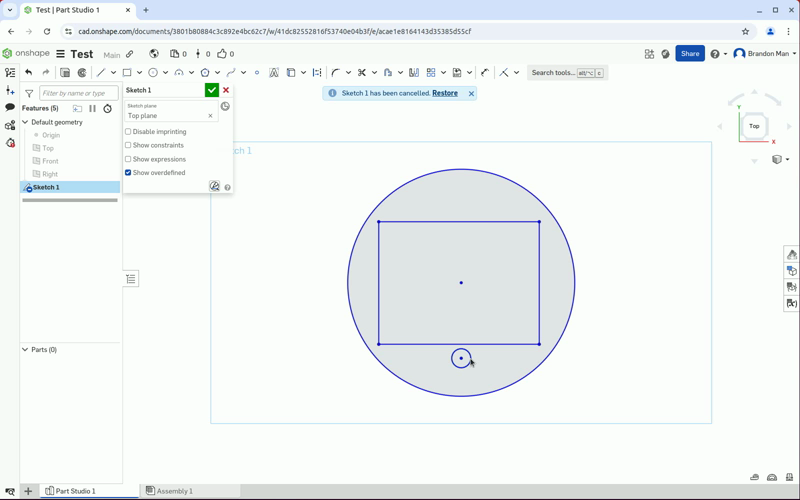
key_down(shift)
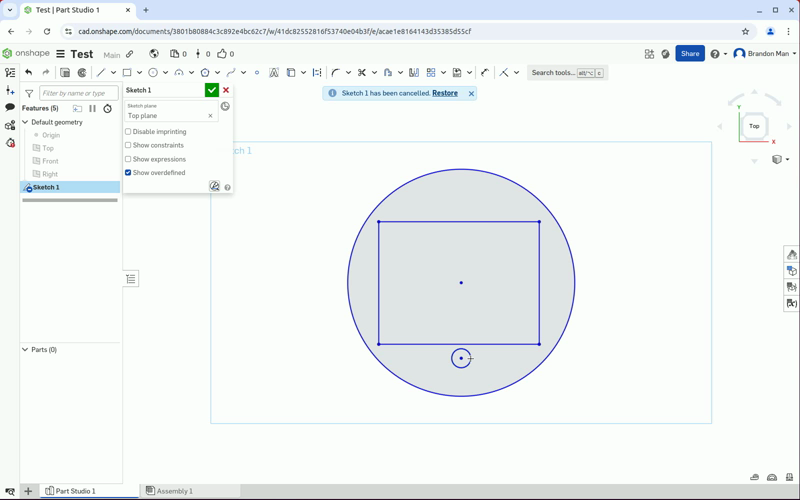
mouse_move(461, 207)
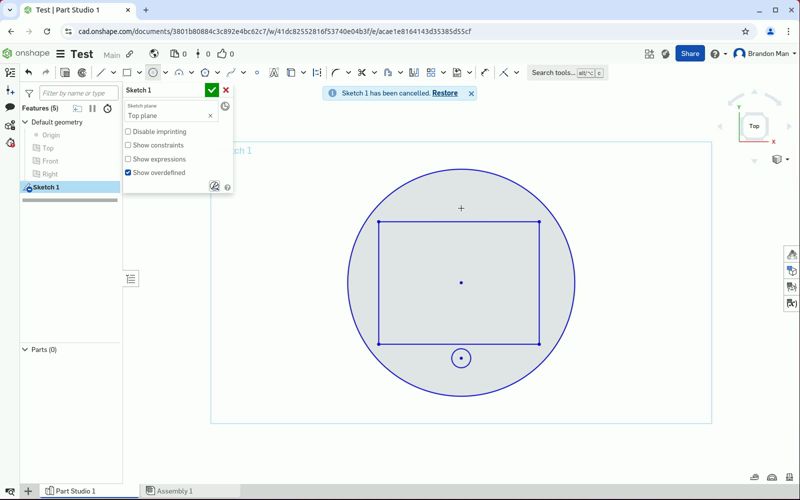
click(461, 207)
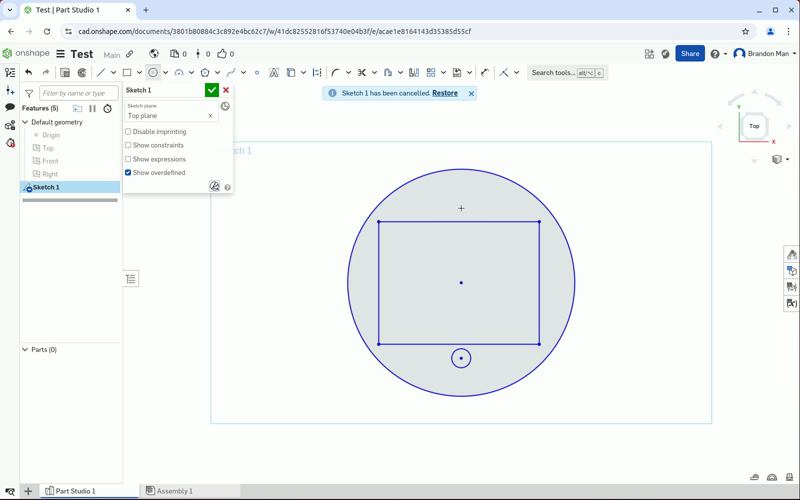
key_up(shift)
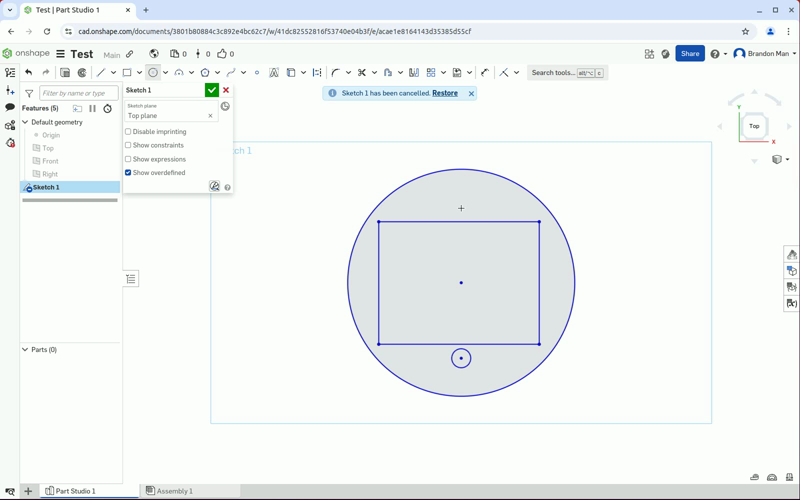
mouse_move(470, 207)
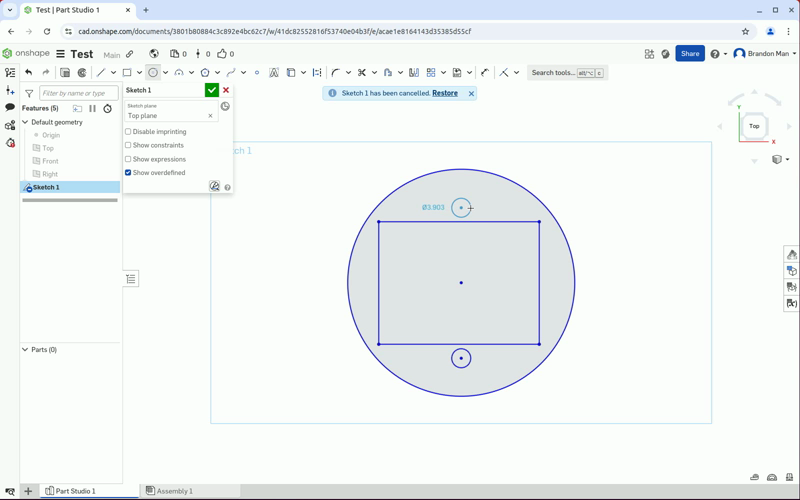
click(470, 207)
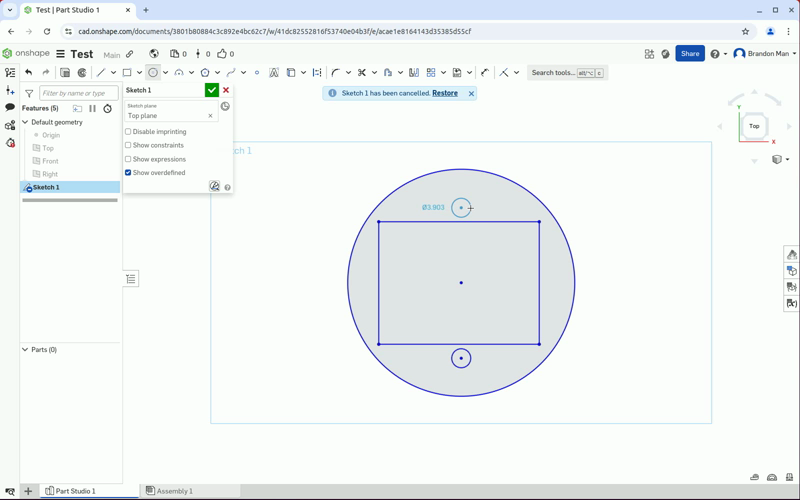
key(esc)
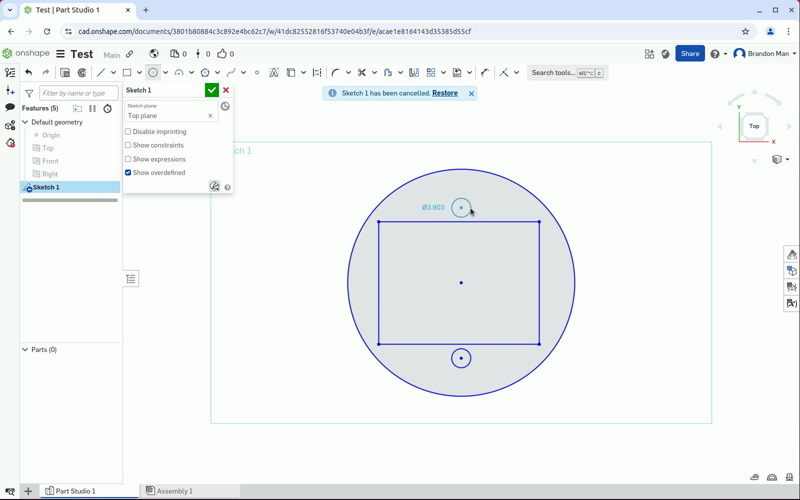
mouse_move(497, 206)
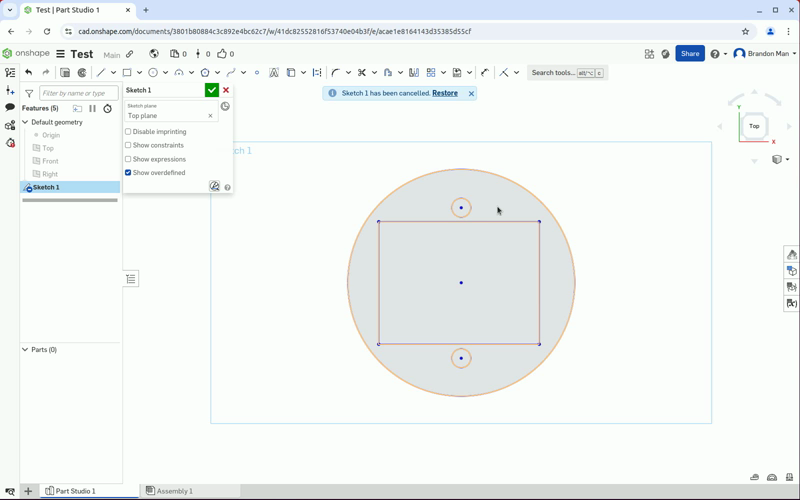
click(497, 206)
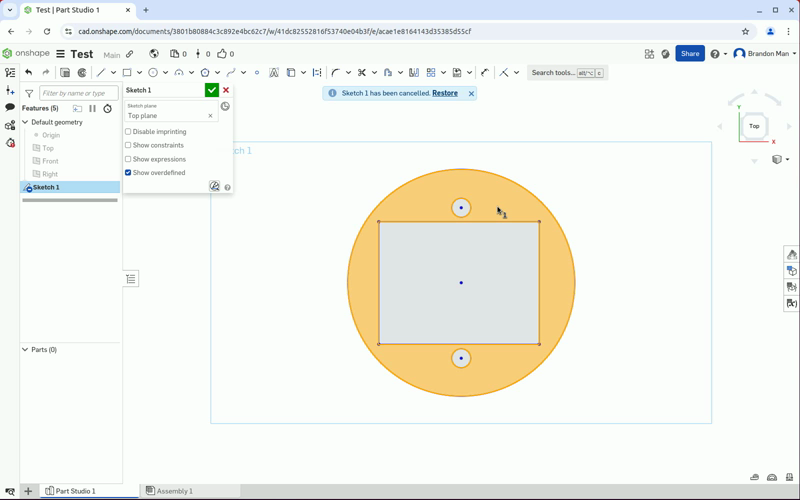
mouse_move(73, 352)
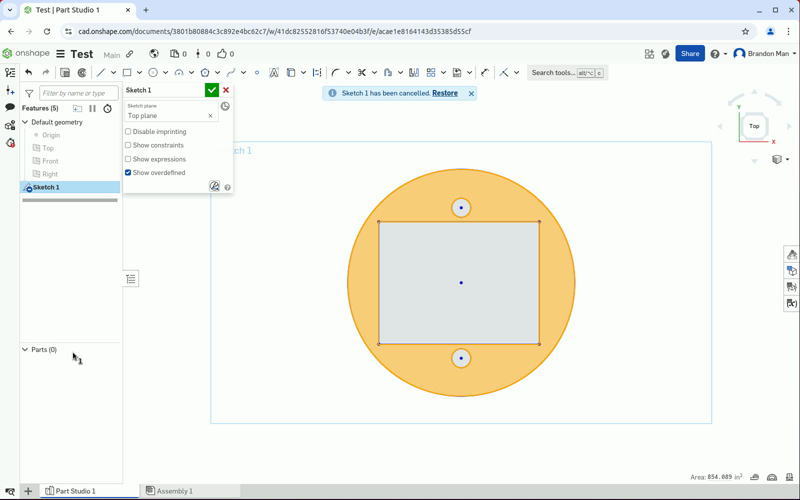
key(shift+y)
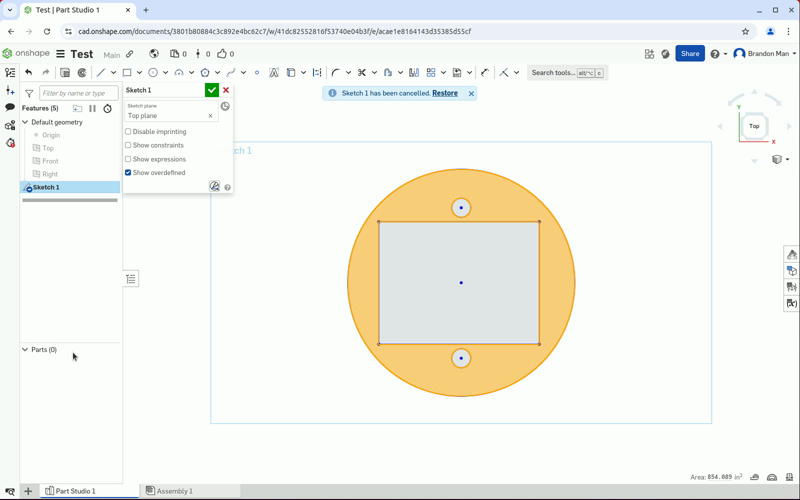
key(shift+e)
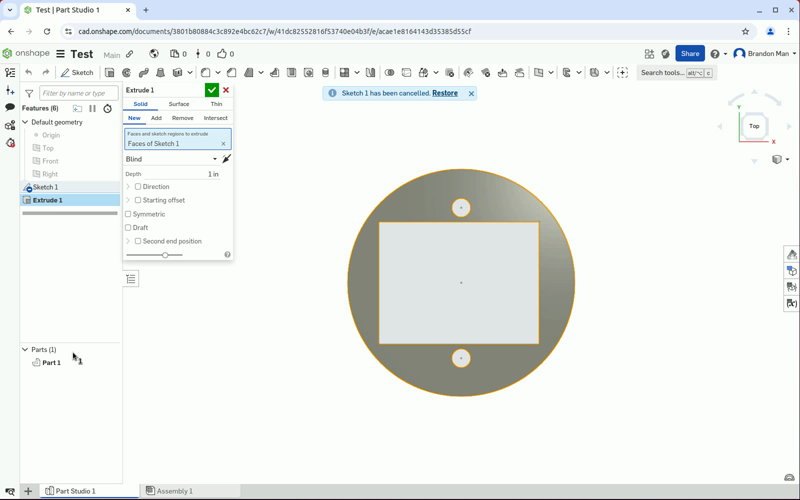
mouse_move(143, 106)
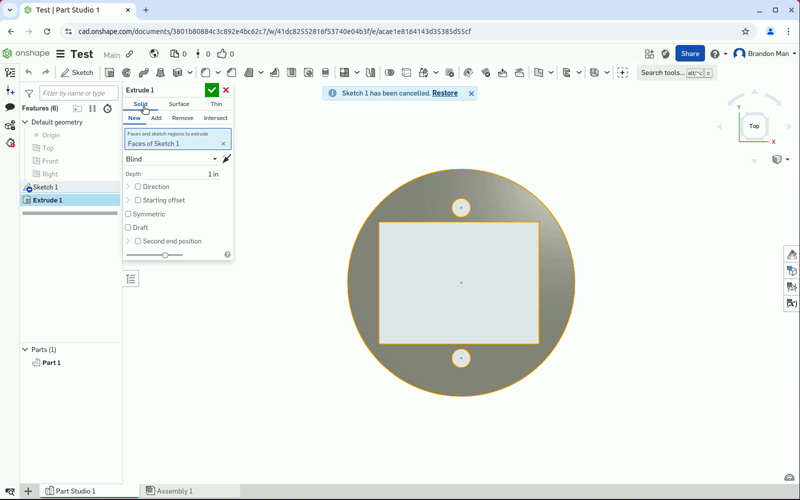
click(143, 106)
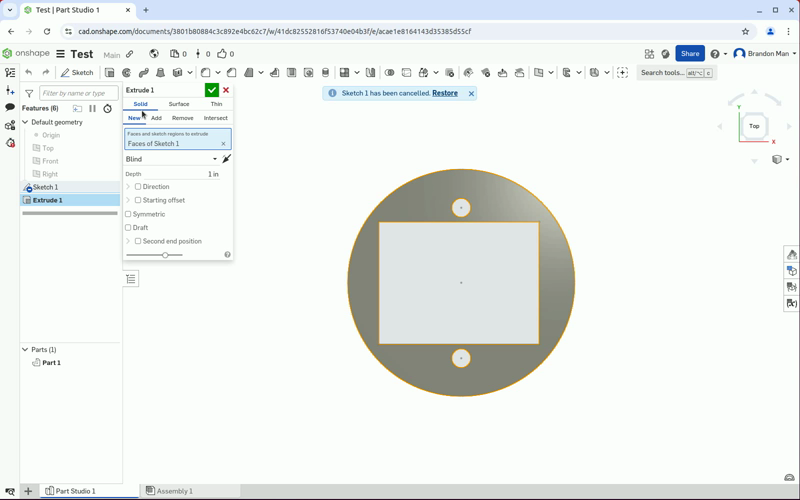
mouse_move(137, 120)
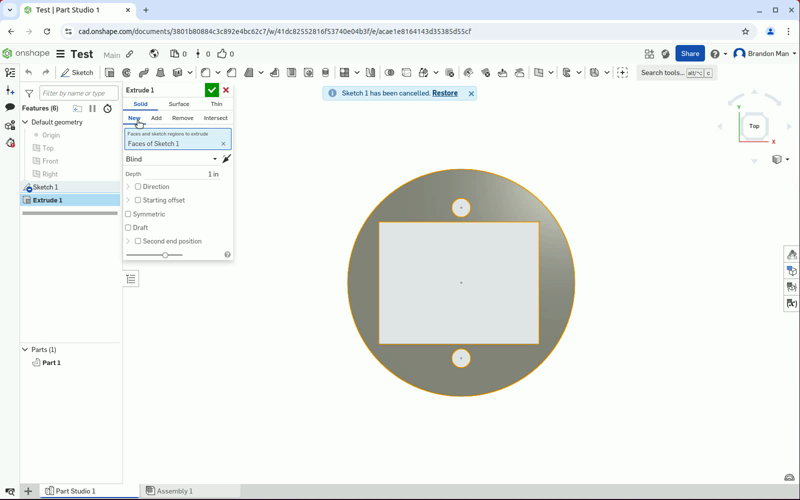
click(137, 120)
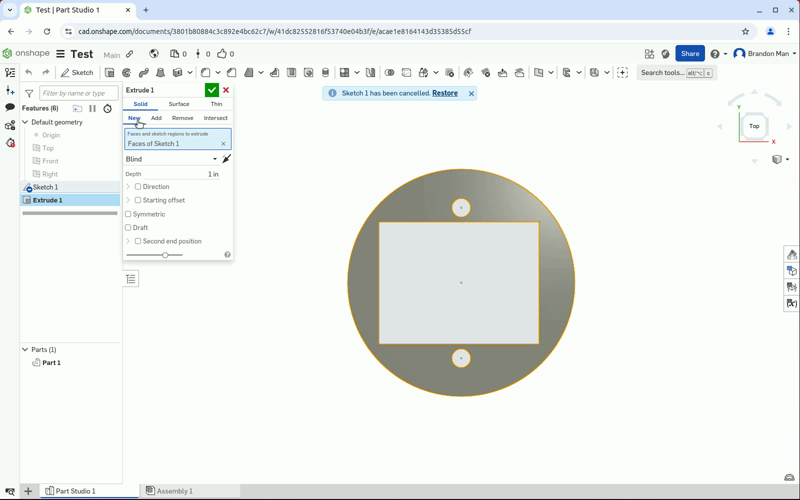
key(tab, 4)
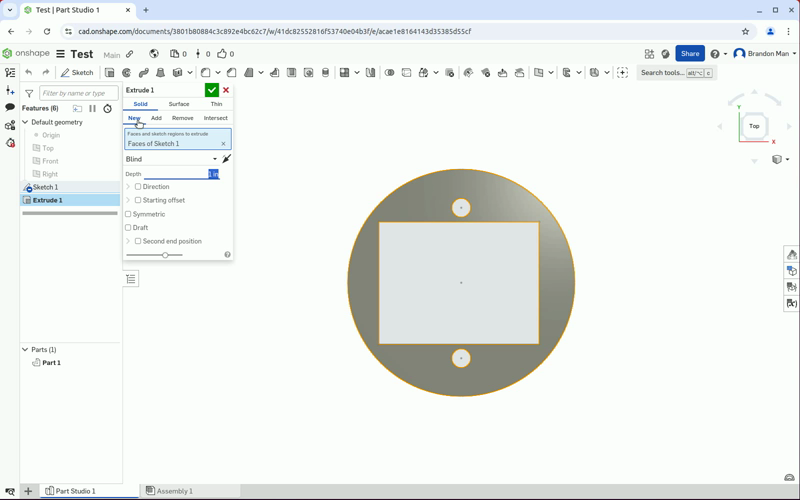
text(1.204)
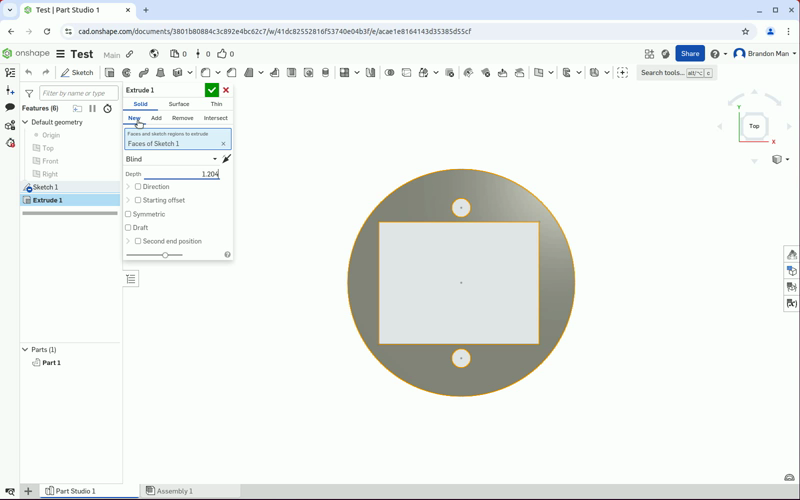
key(enter)
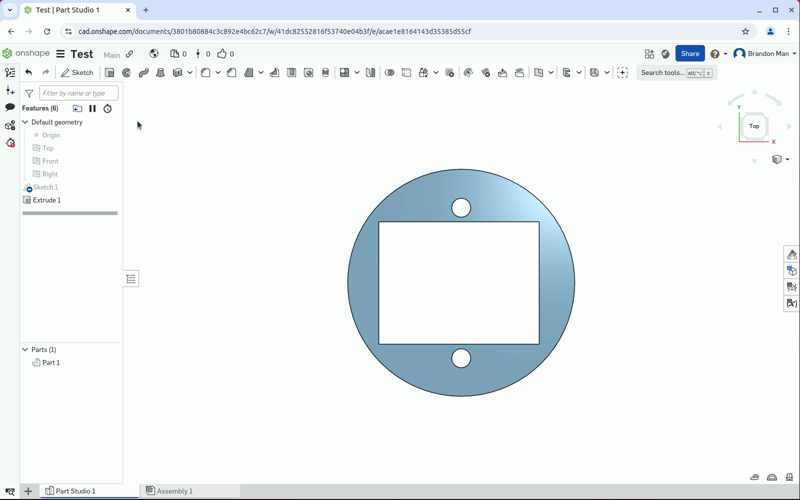
key(shift+h)
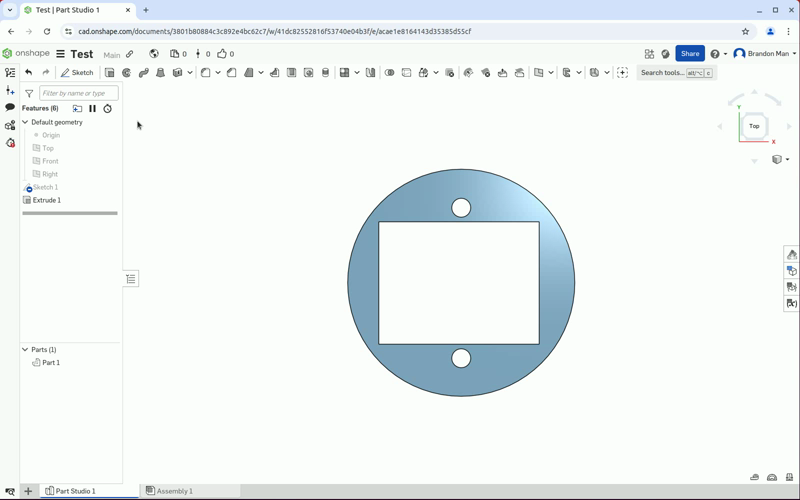
key(shift+h)
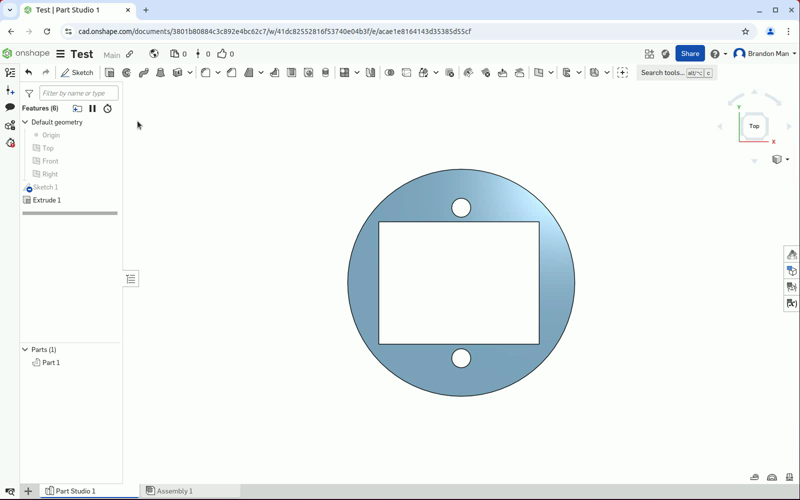
mouse_move(73, 189)
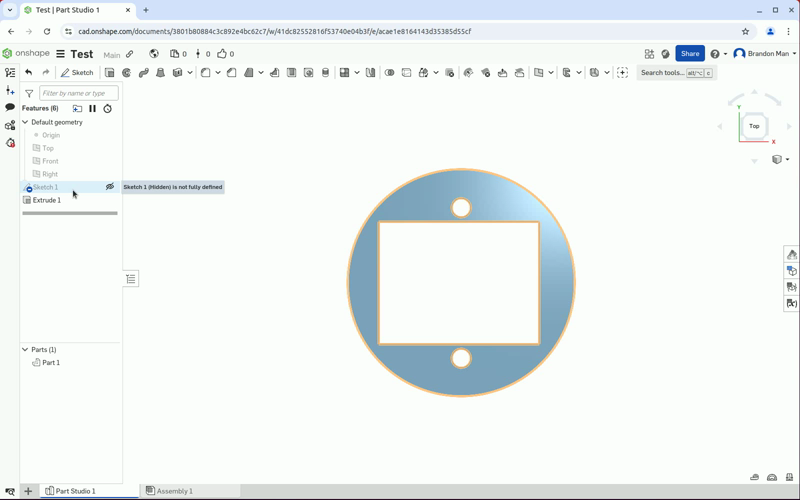
click(73, 189)
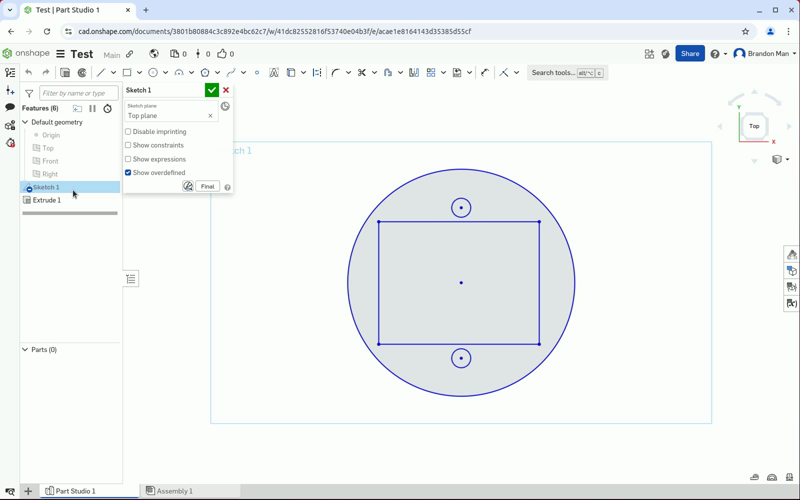
mouse_move(229, 92)
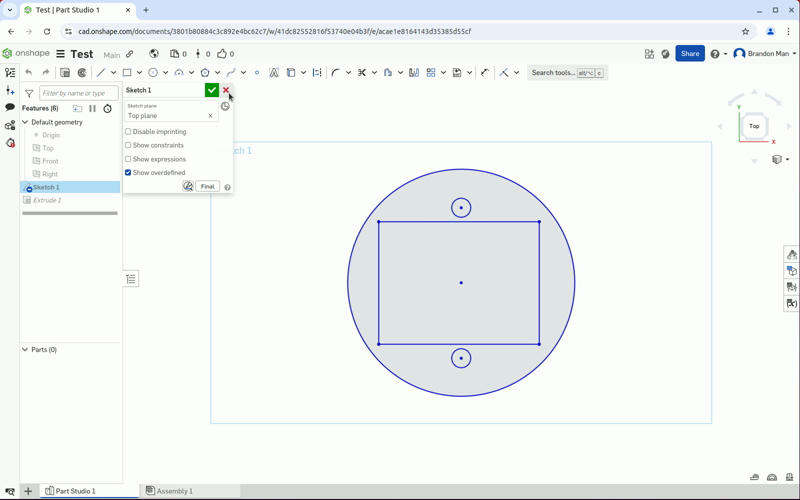
click(229, 92)
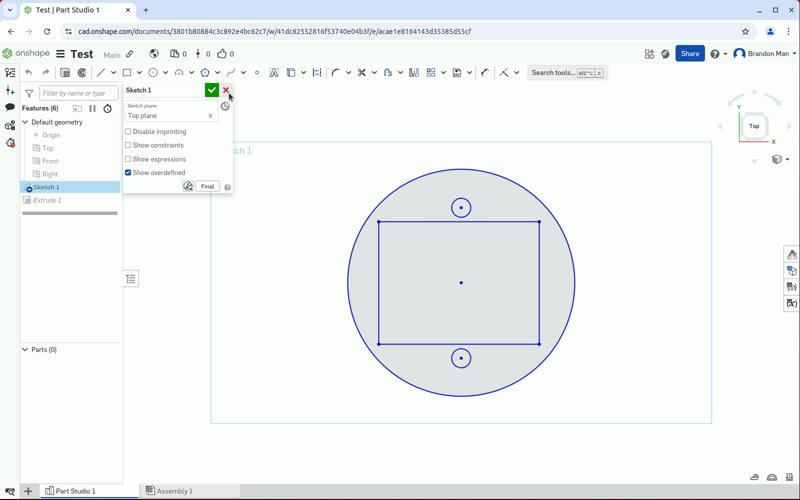
key(shift+s)
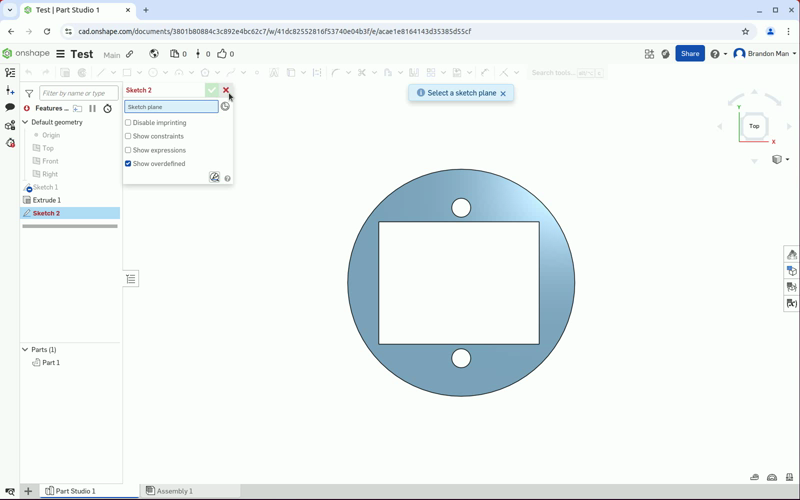
mouse_move(73, 150)
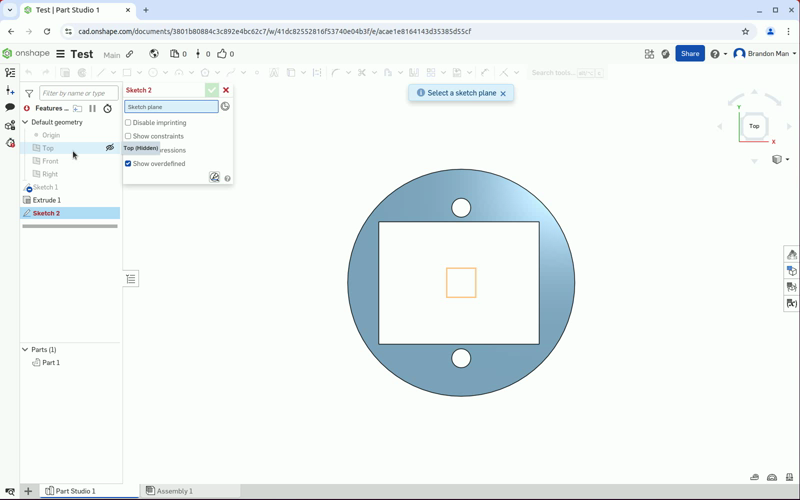
click(73, 150)
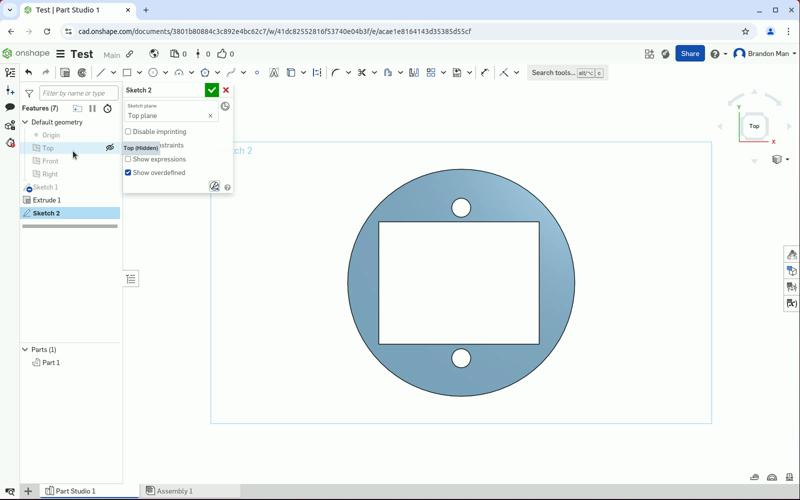
mouse_move(73, 352)
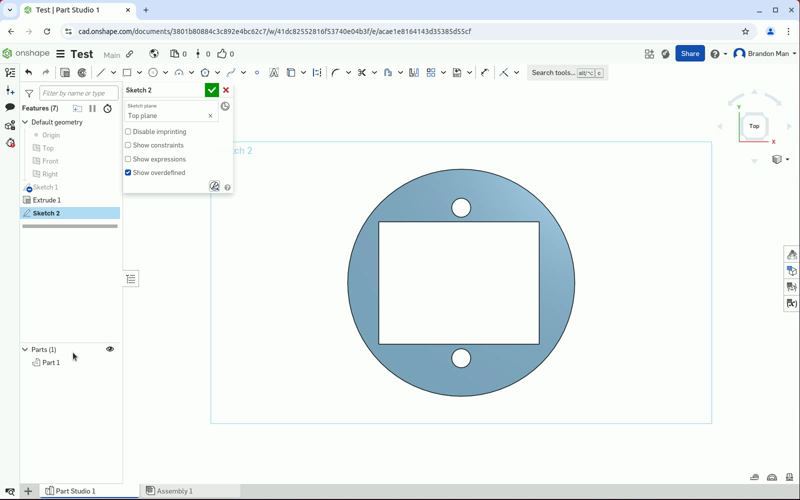
key(y)
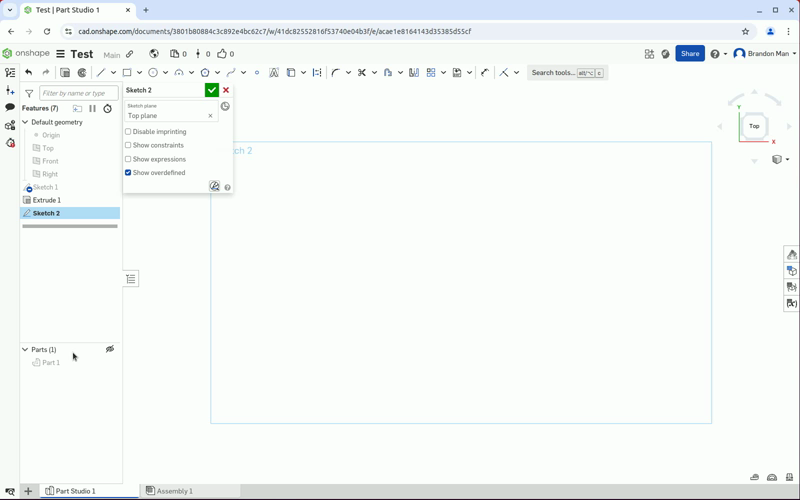
key(l)
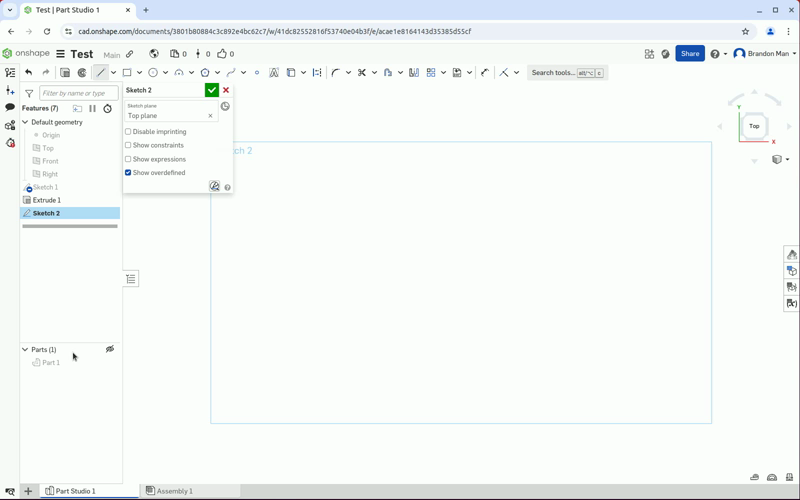
key_down(shift)
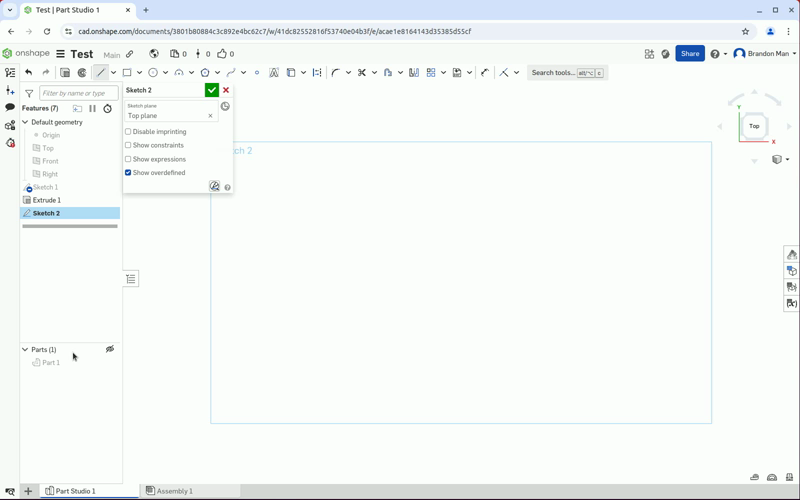
mouse_move(378, 345)
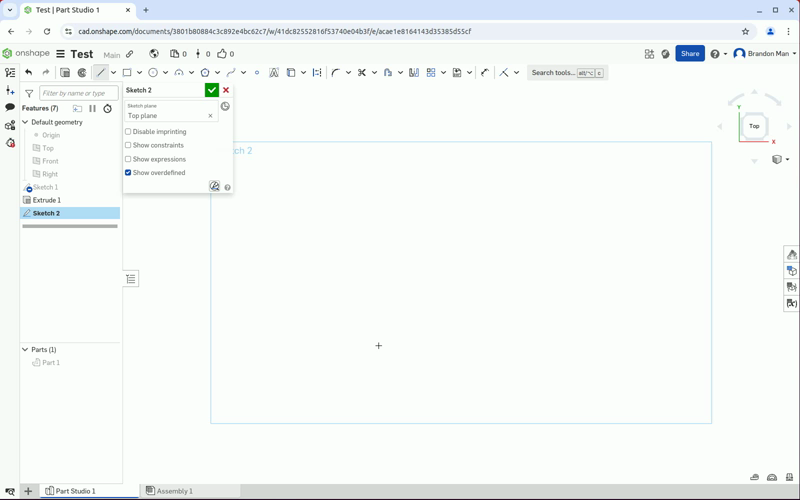
click(378, 345)
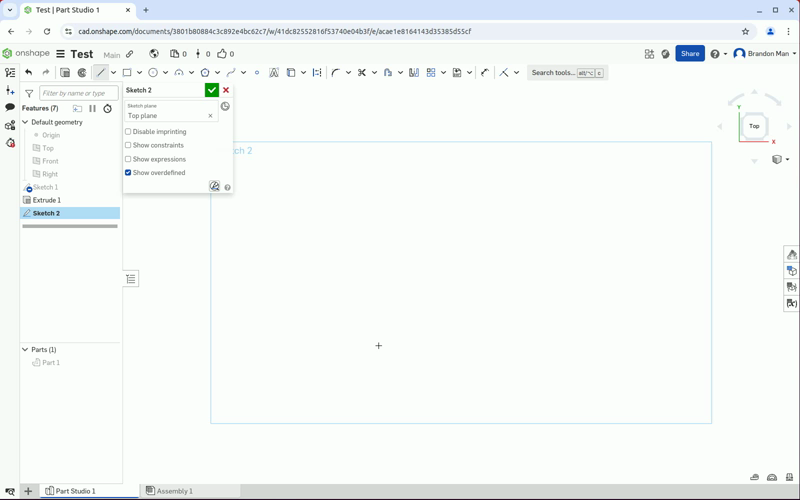
key_up(shift)
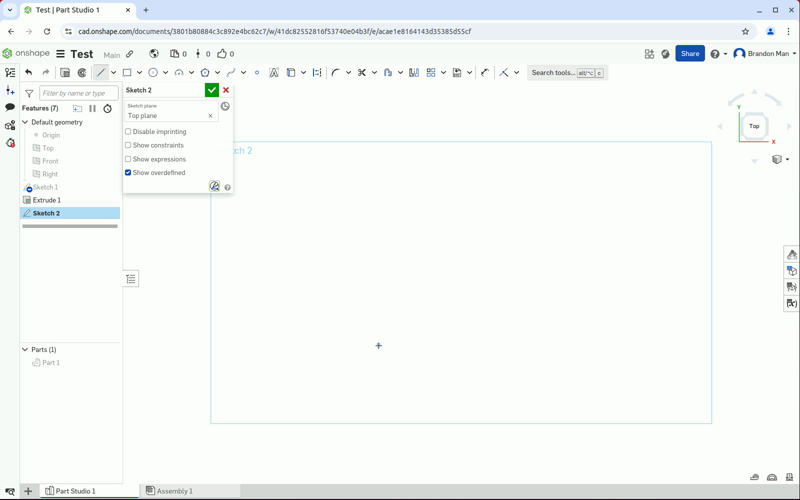
key_down(shift)
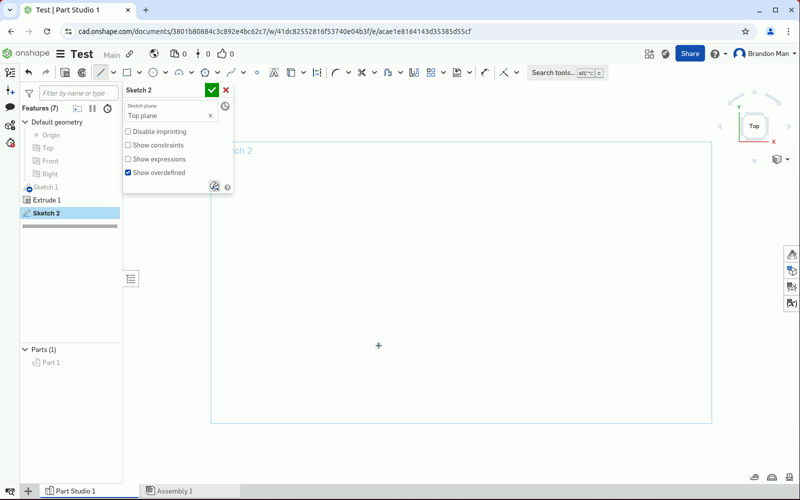
mouse_move(540, 345)
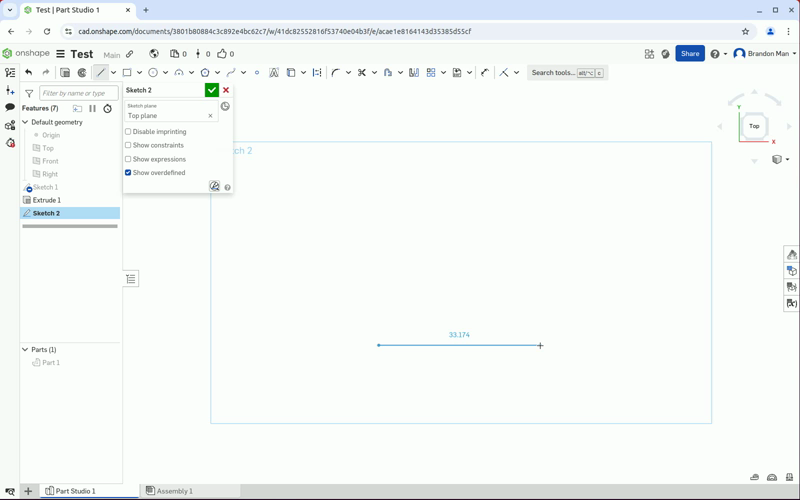
click(540, 345)
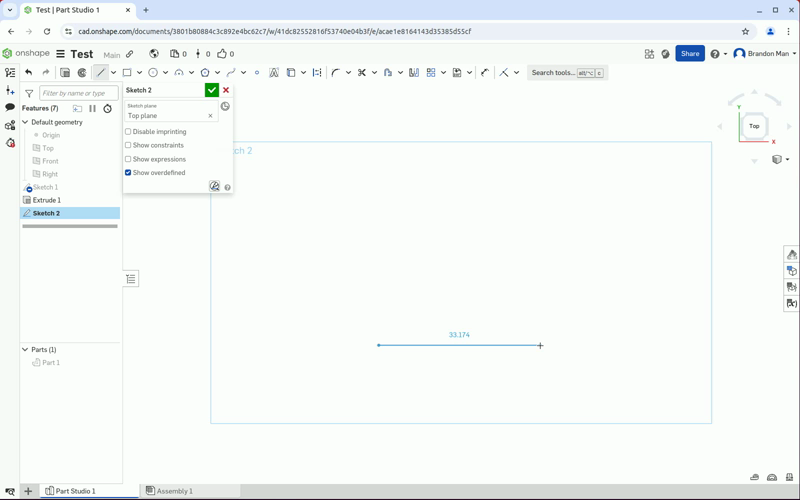
key_up(shift)
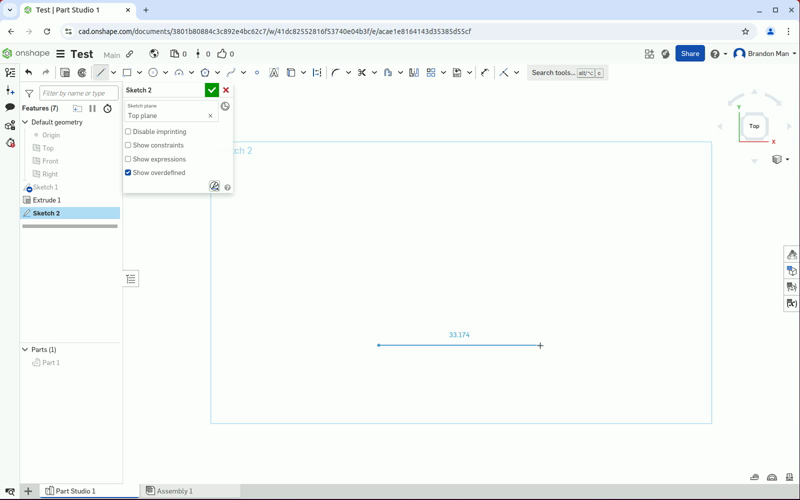
key_down(shift)
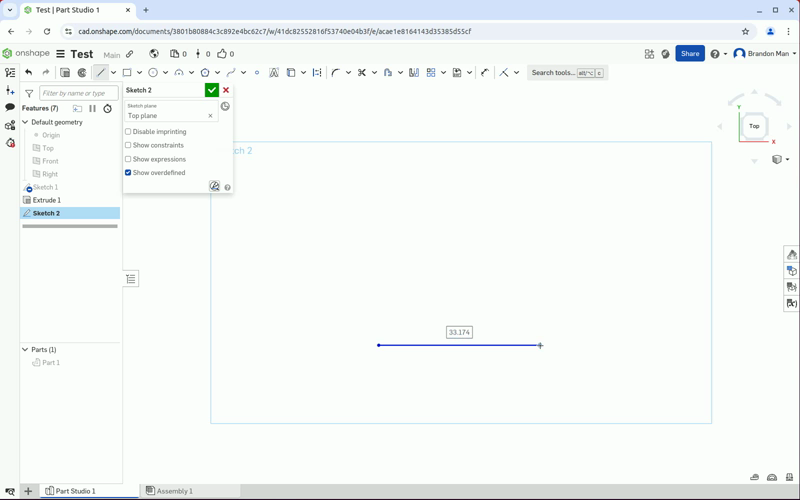
mouse_move(540, 221)
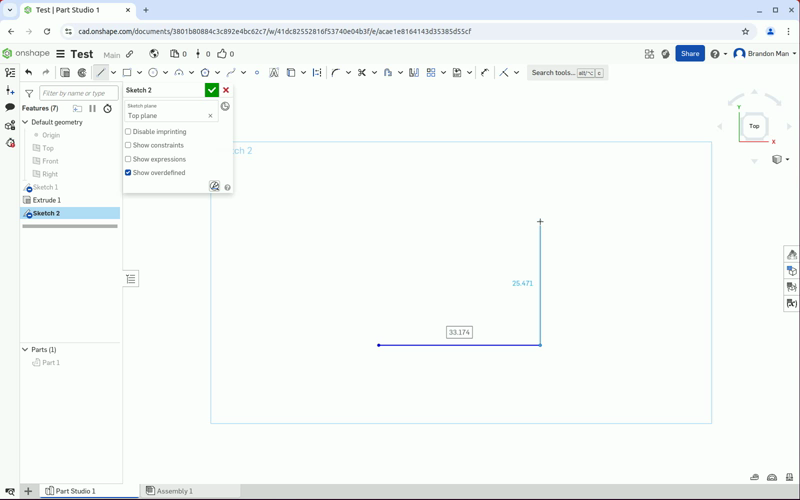
click(540, 221)
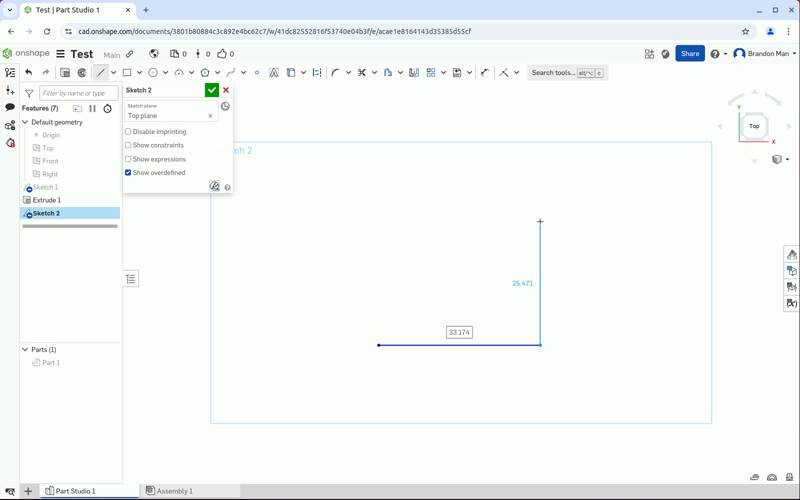
key_up(shift)
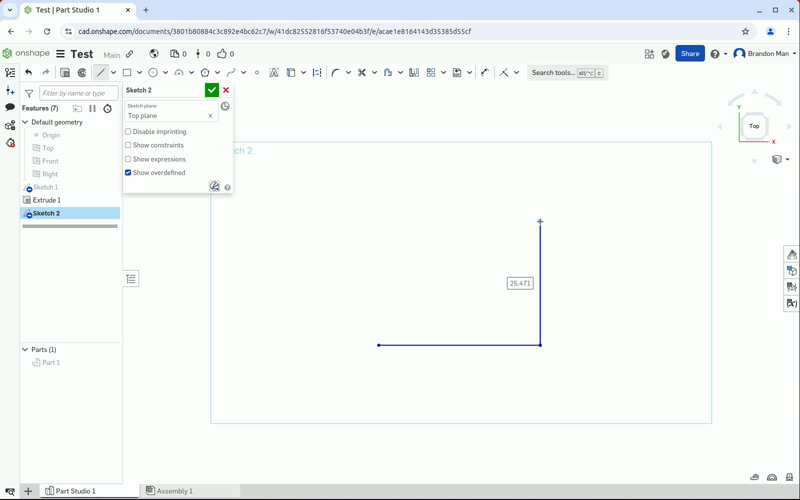
key_down(shift)
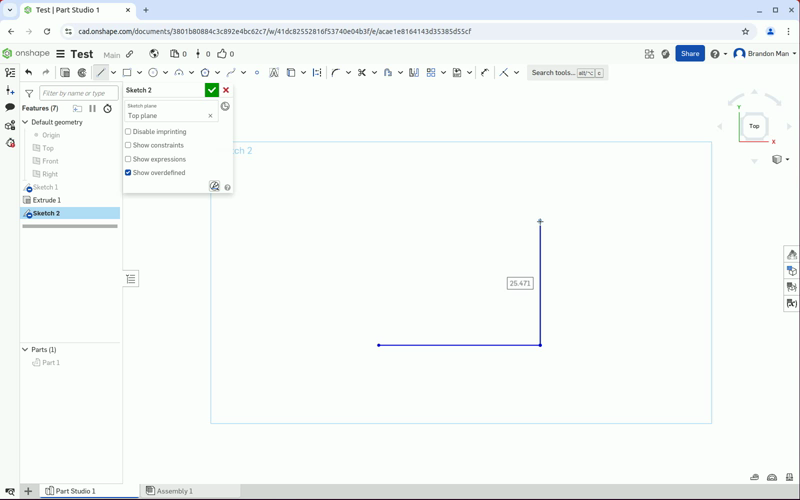
mouse_move(378, 221)
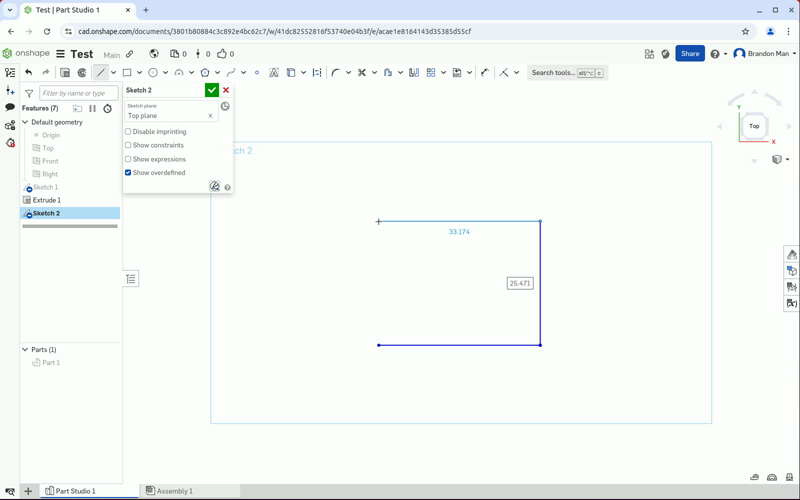
click(378, 221)
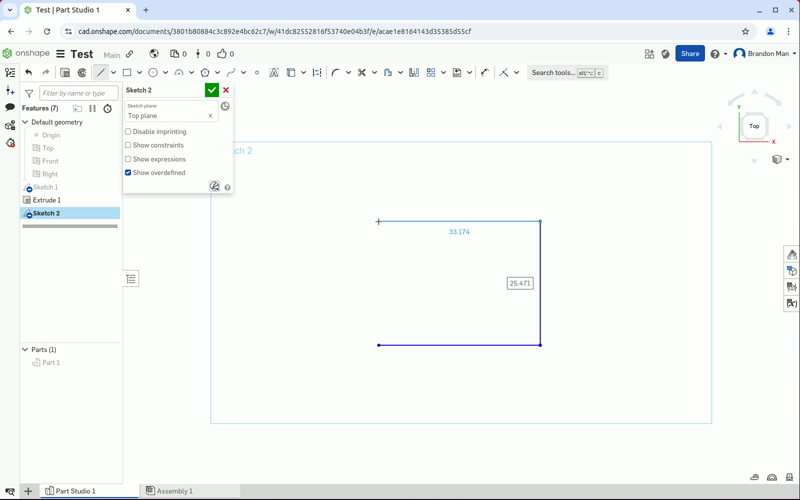
key_up(shift)
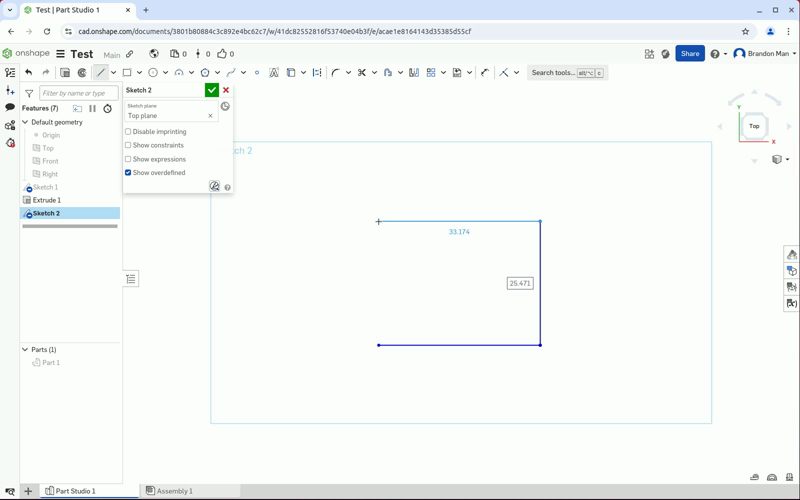
key_down(shift)
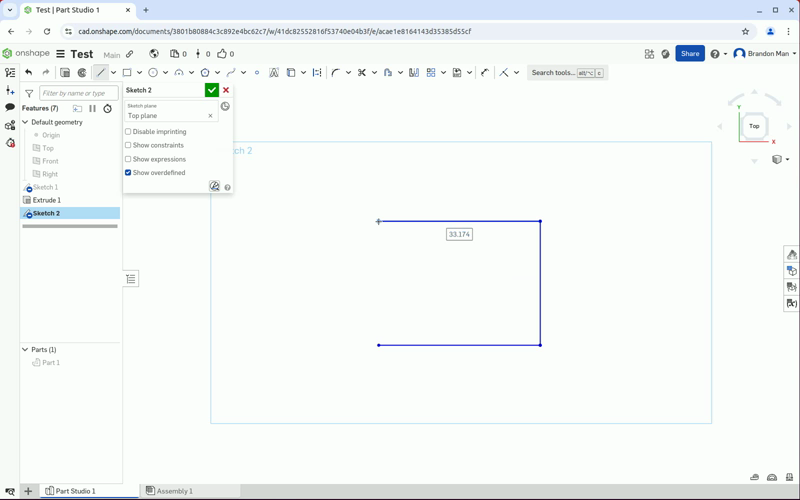
mouse_move(378, 345)
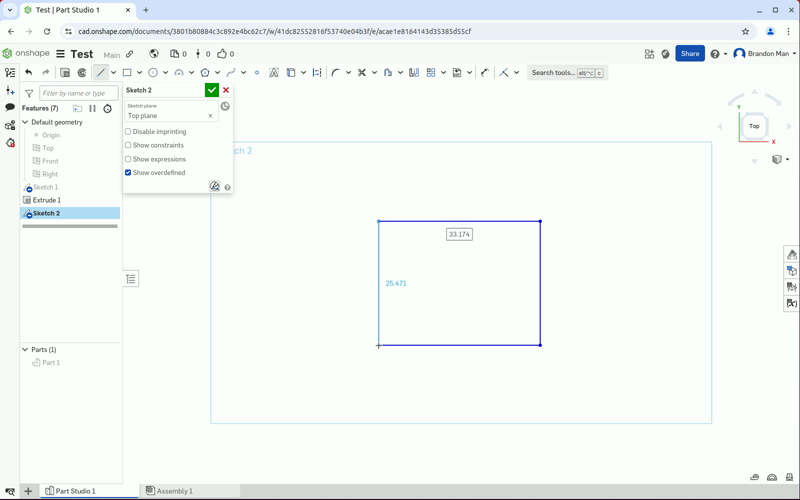
key_up(shift)
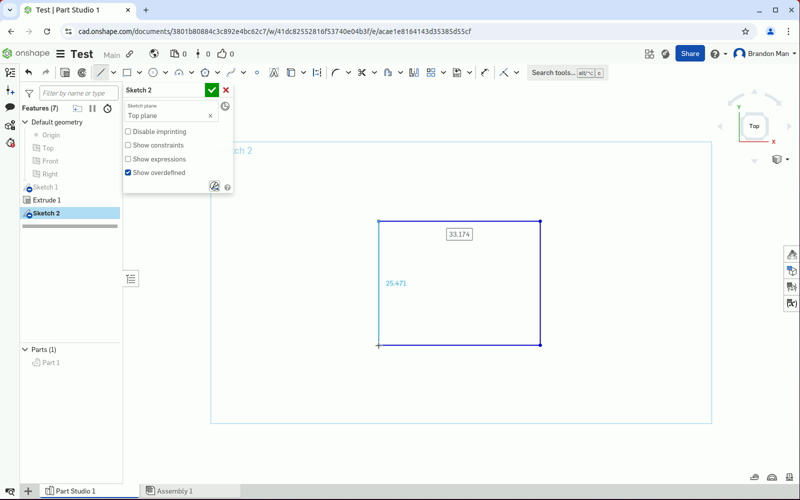
click(378, 345)
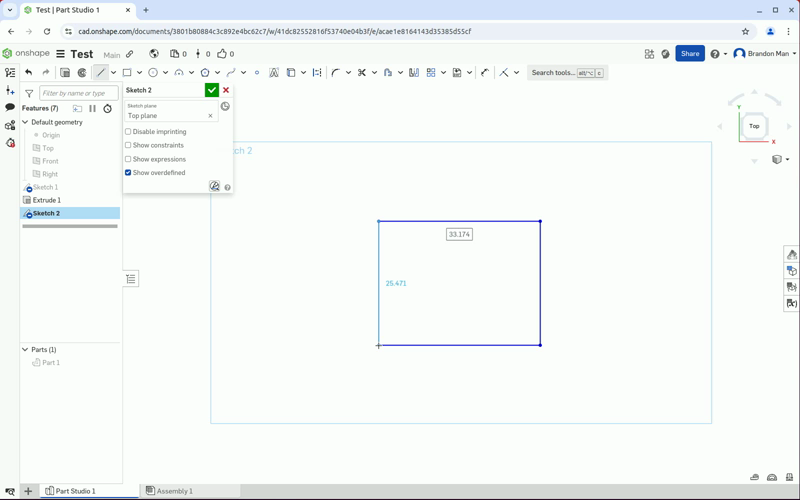
key(esc)
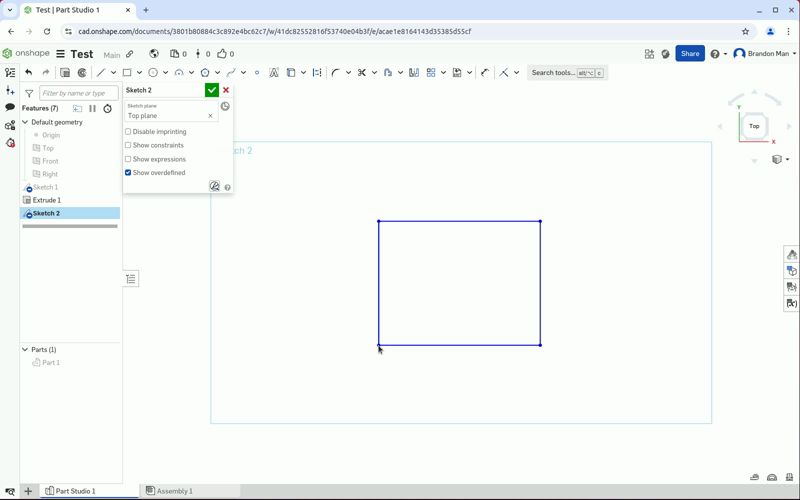
key(l)
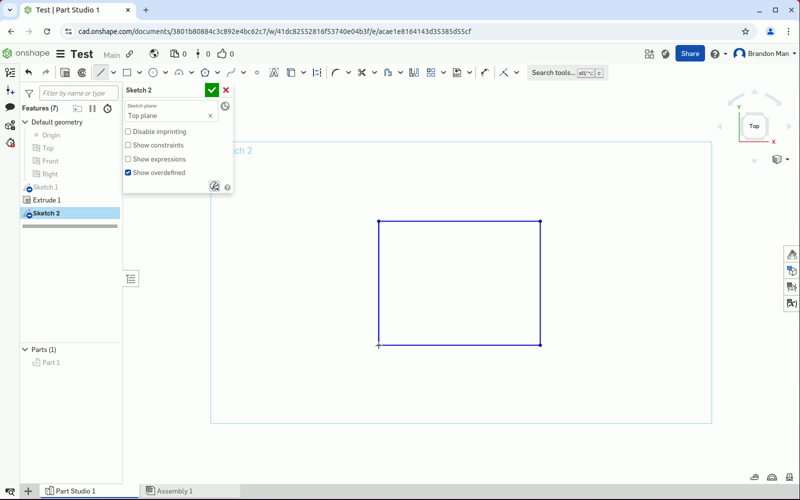
key_down(shift)
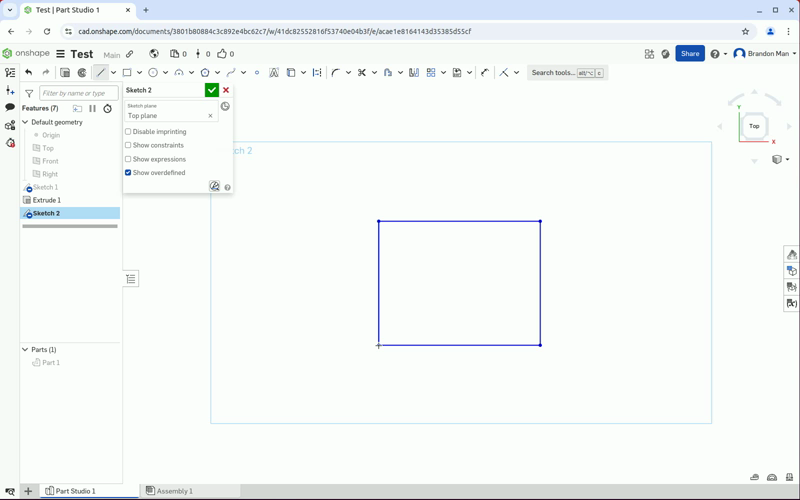
mouse_move(383, 339)
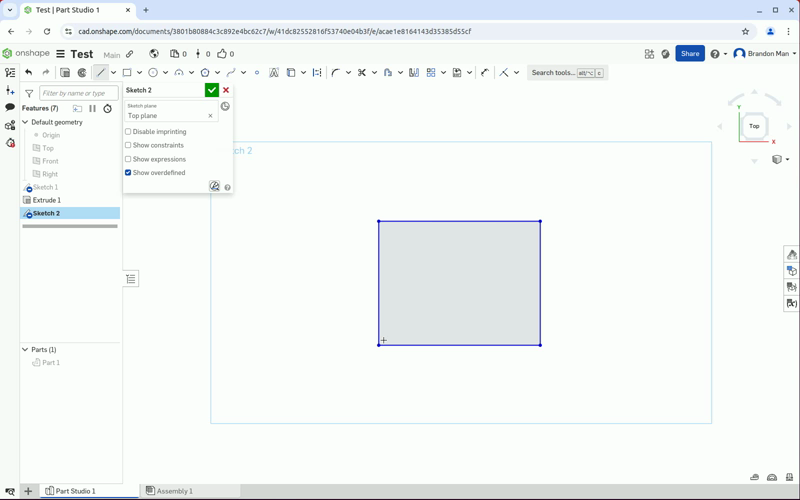
click(383, 339)
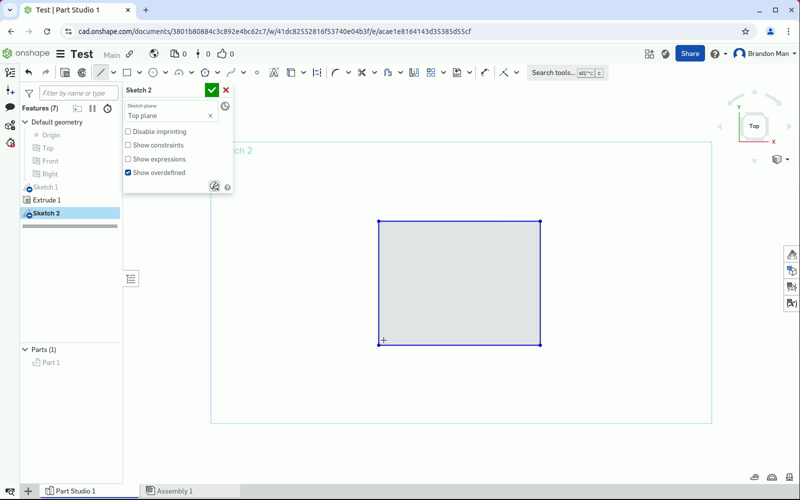
key_up(shift)
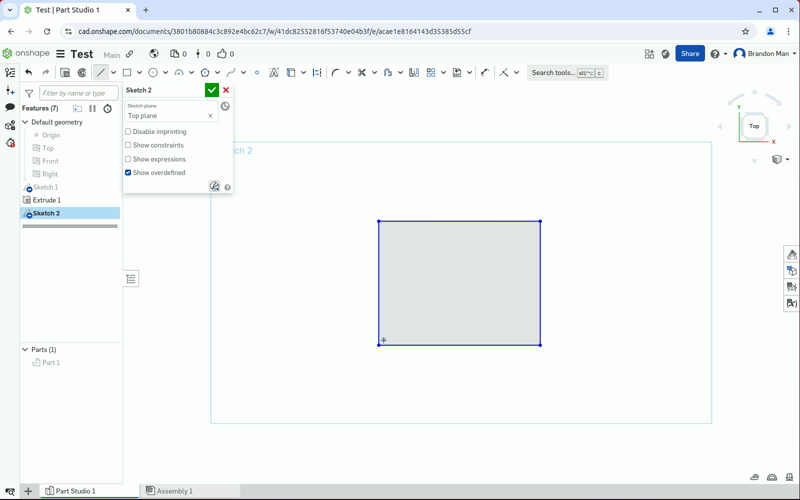
key_down(shift)
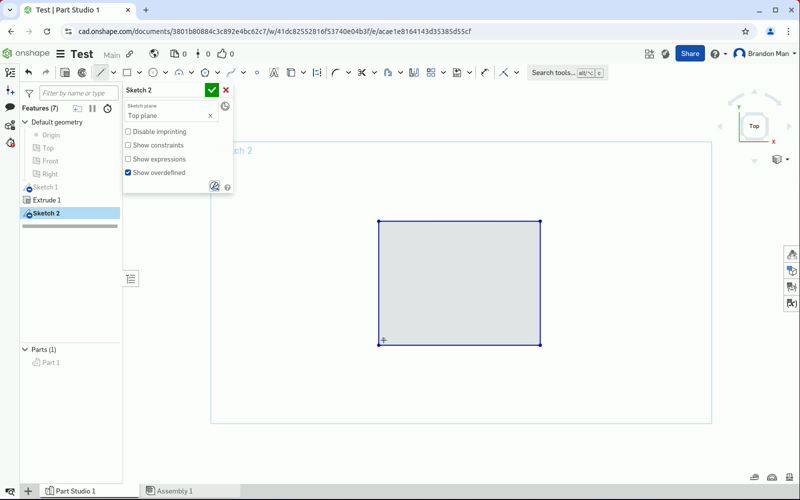
mouse_move(534, 339)
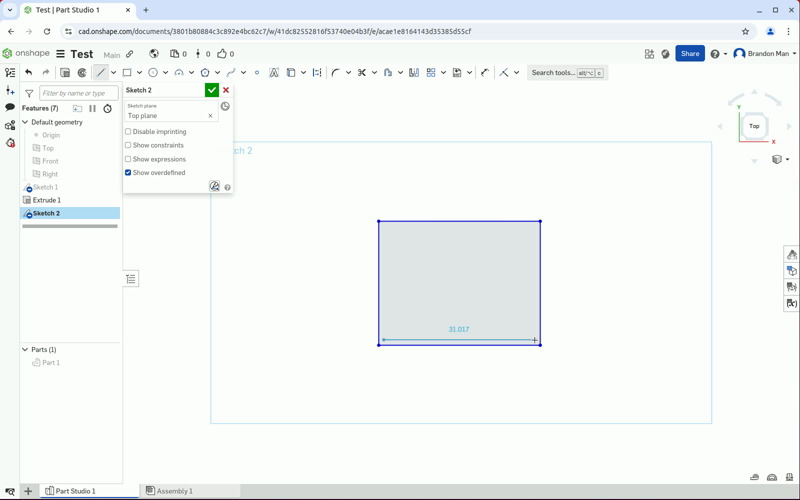
click(534, 339)
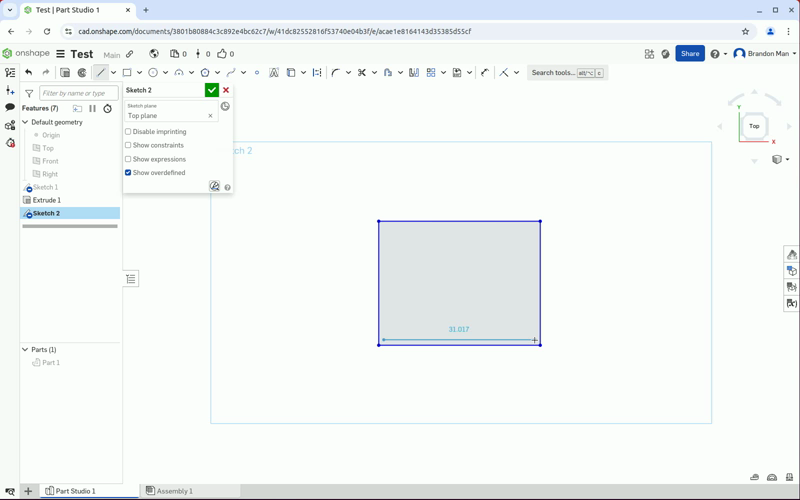
key_up(shift)
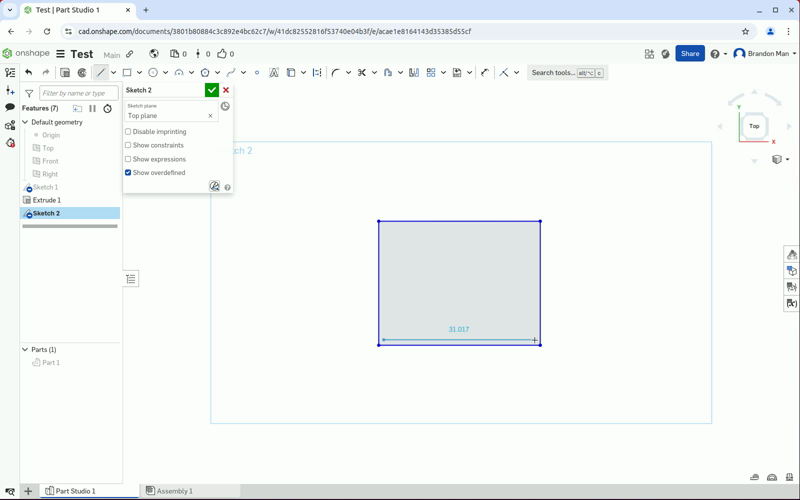
key_down(shift)
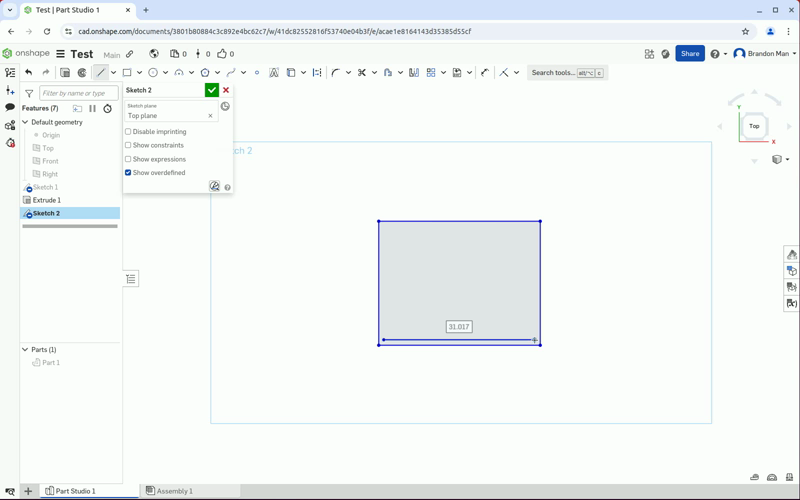
mouse_move(534, 278)
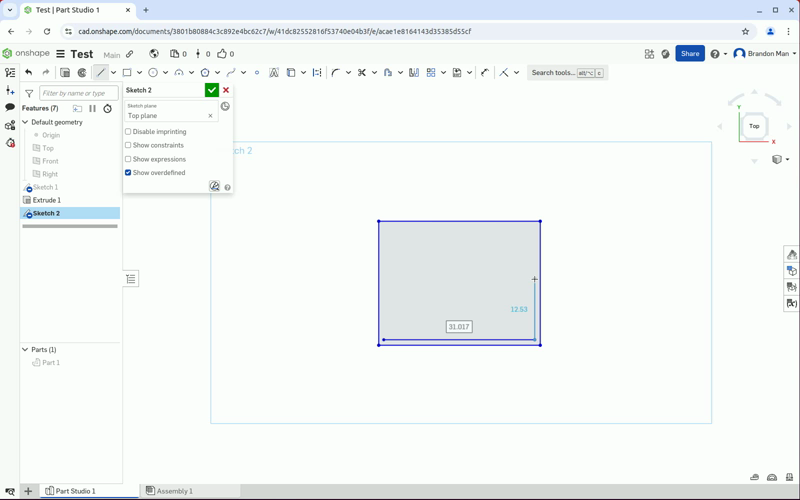
click(534, 278)
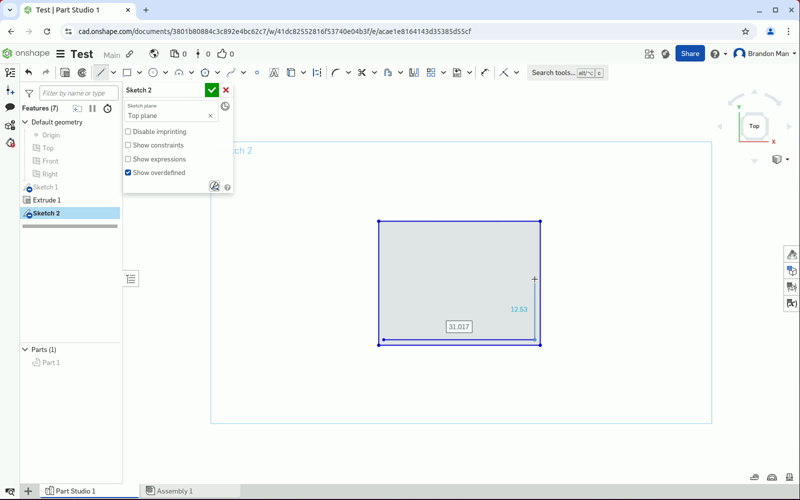
key_up(shift)
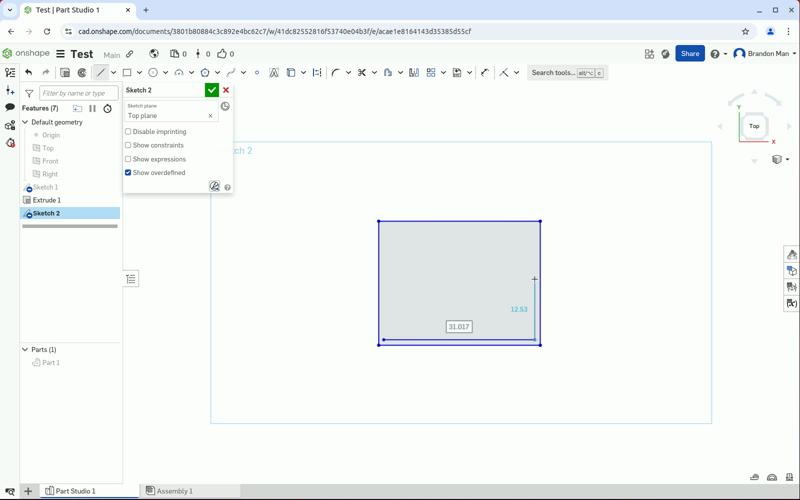
key_down(shift)
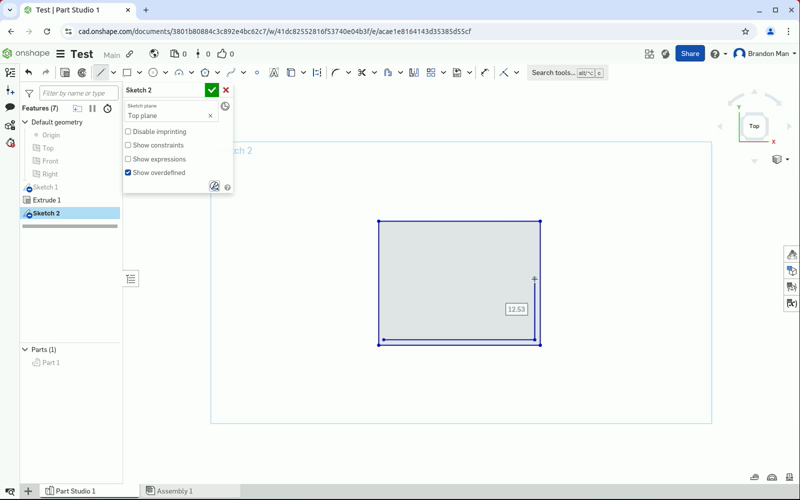
mouse_move(564, 278)
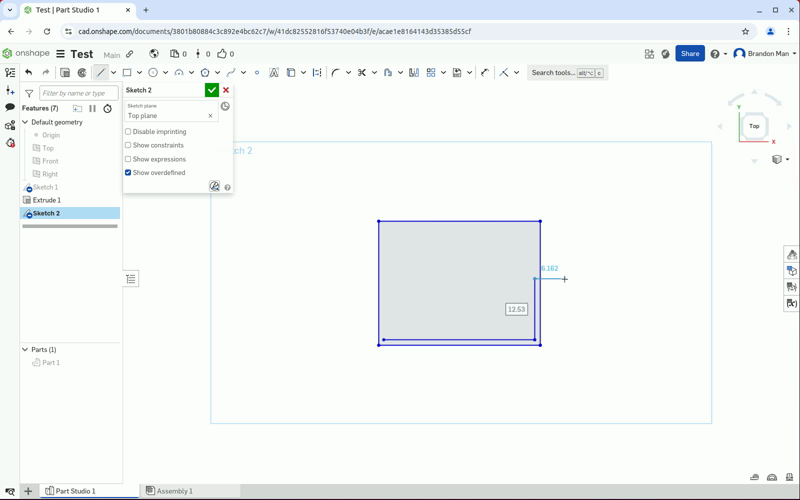
mouse_move(534, 226)
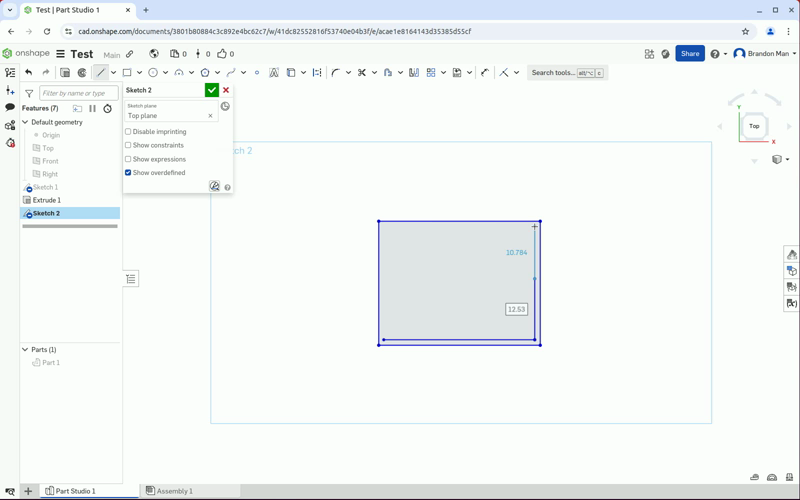
click(534, 226)
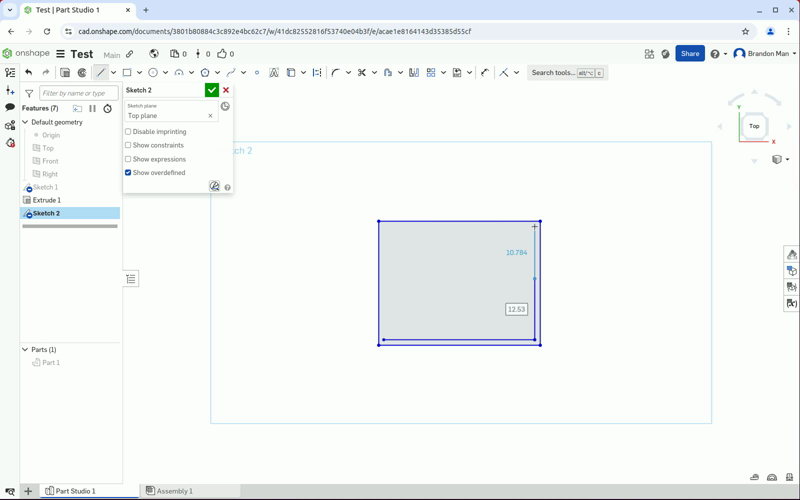
key_up(shift)
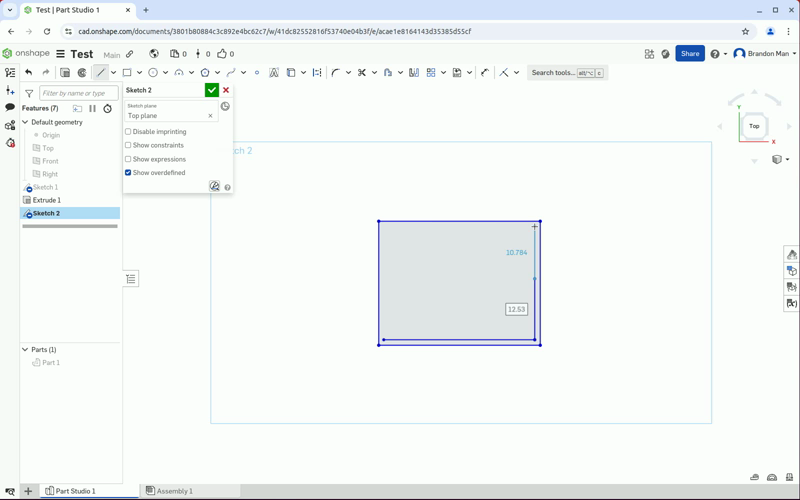
key_down(shift)
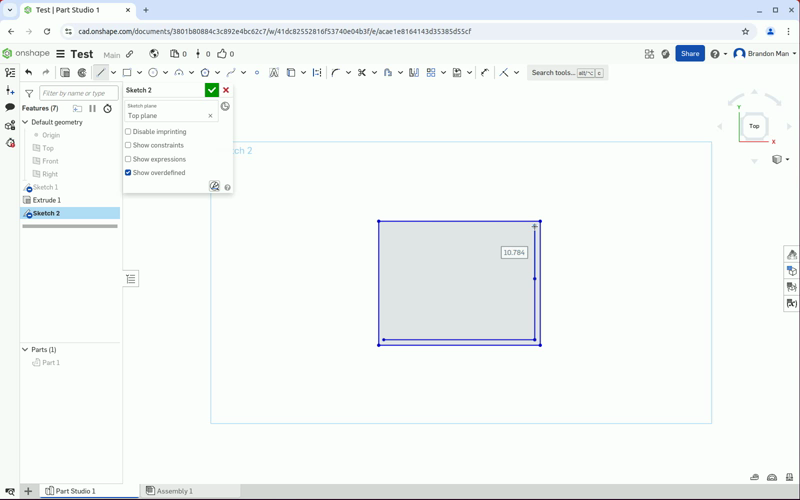
mouse_move(383, 226)
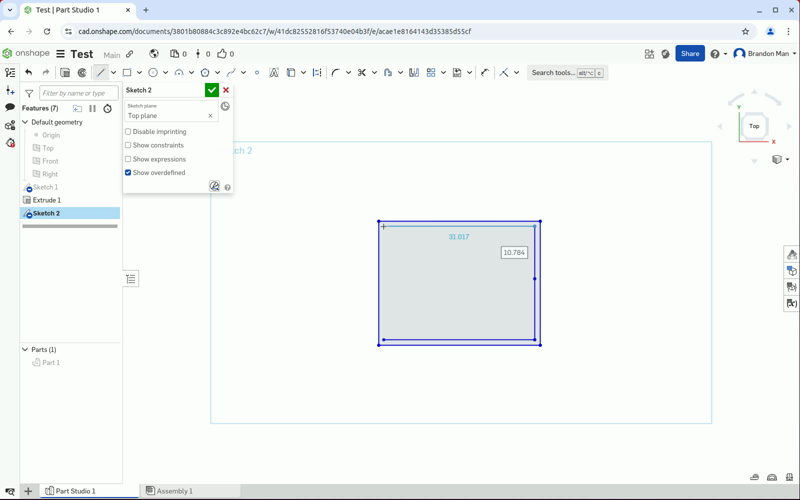
click(383, 226)
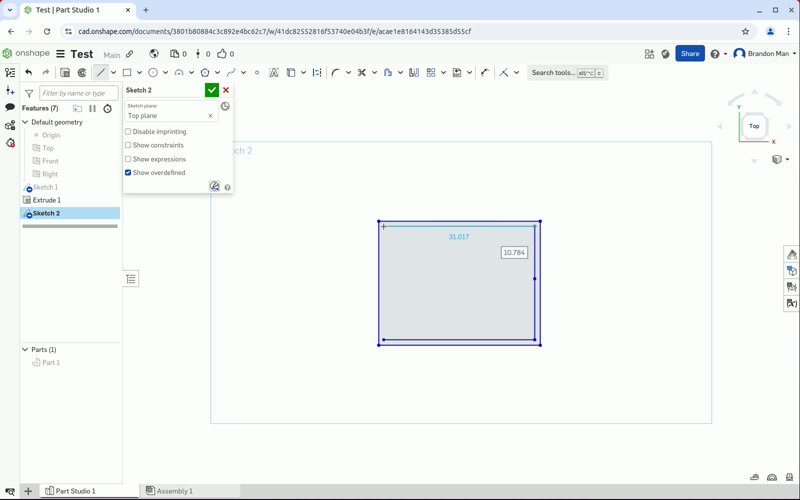
key_up(shift)
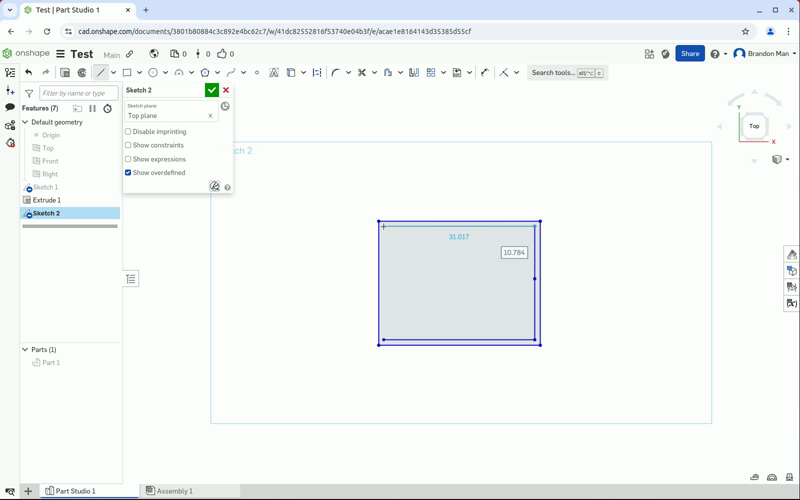
key_down(shift)
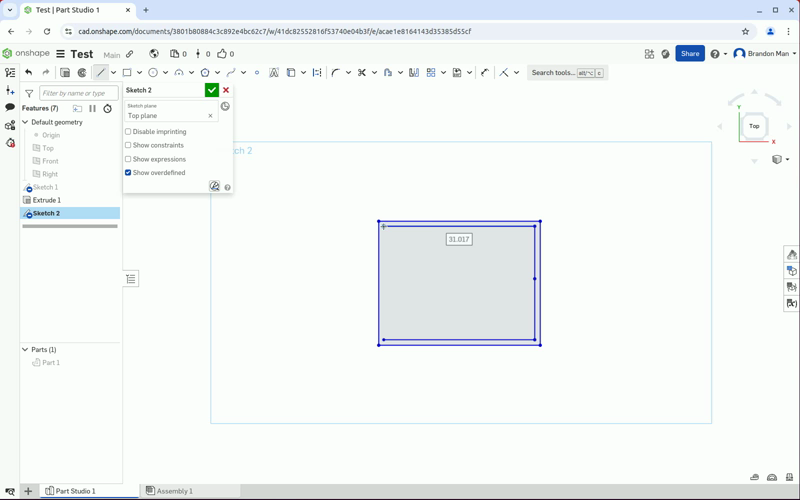
mouse_move(413, 226)
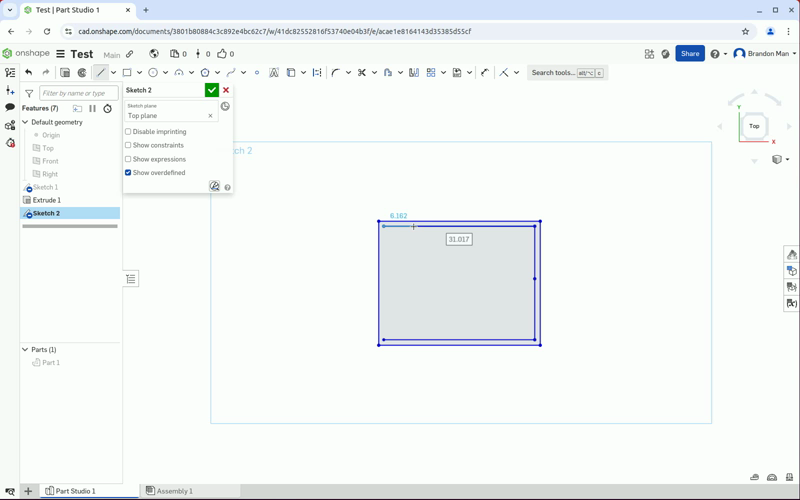
mouse_move(383, 283)
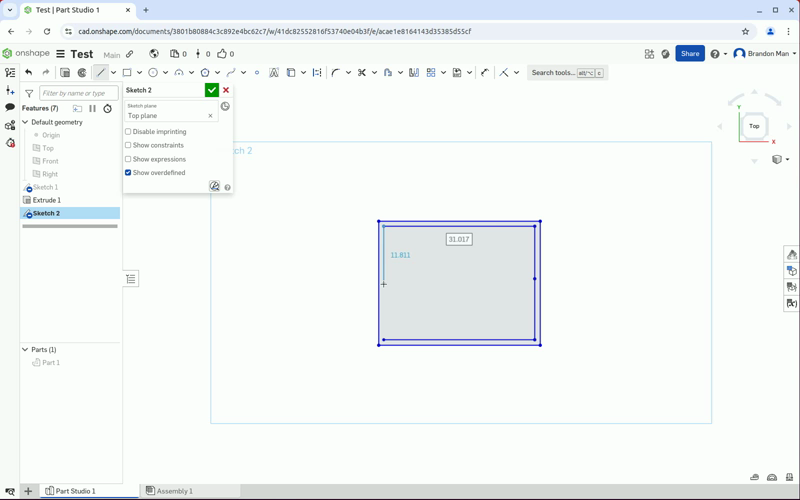
click(383, 283)
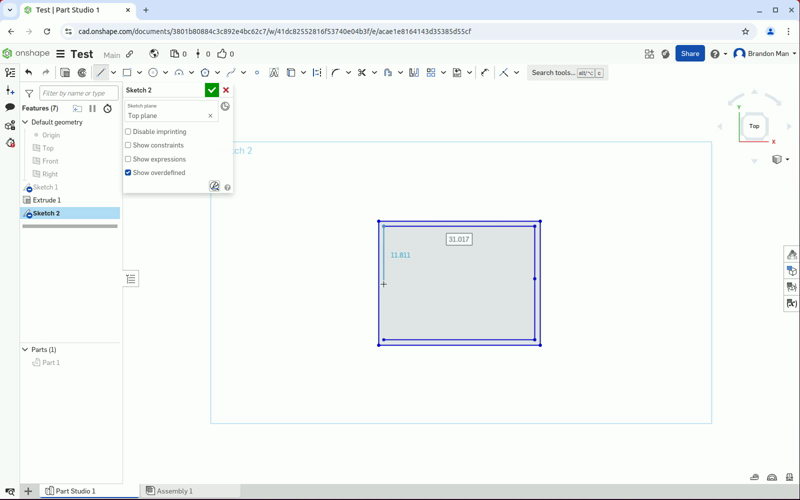
key_up(shift)
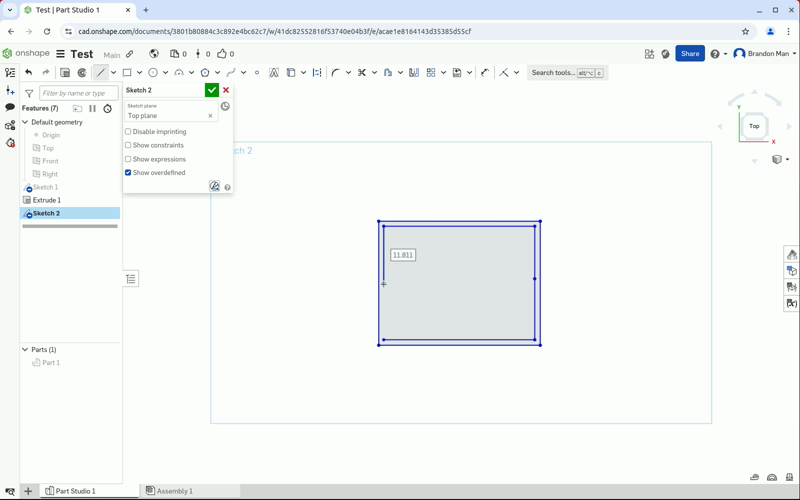
mouse_move(413, 283)
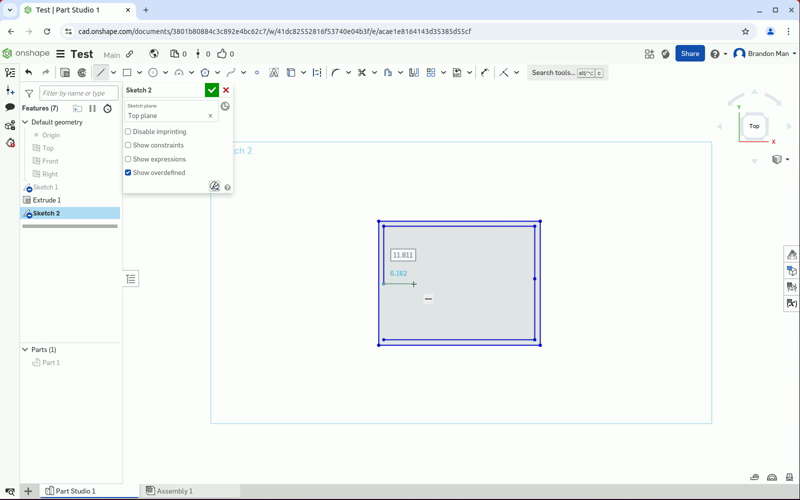
key_down(shift)
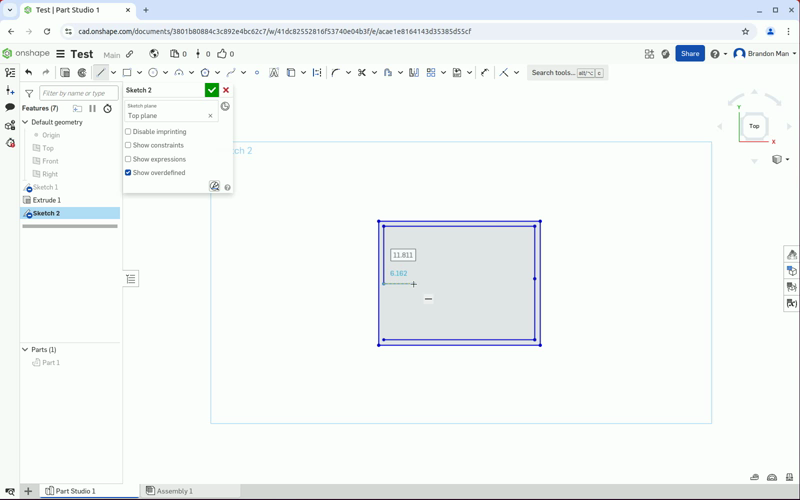
mouse_move(383, 339)
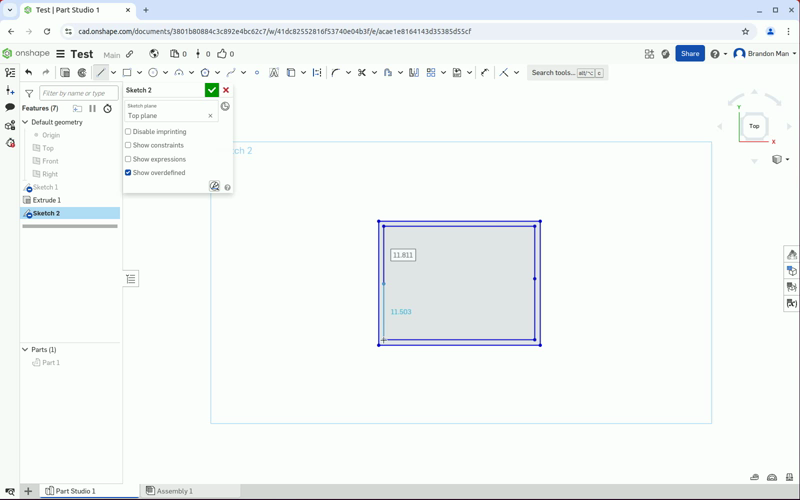
key_up(shift)
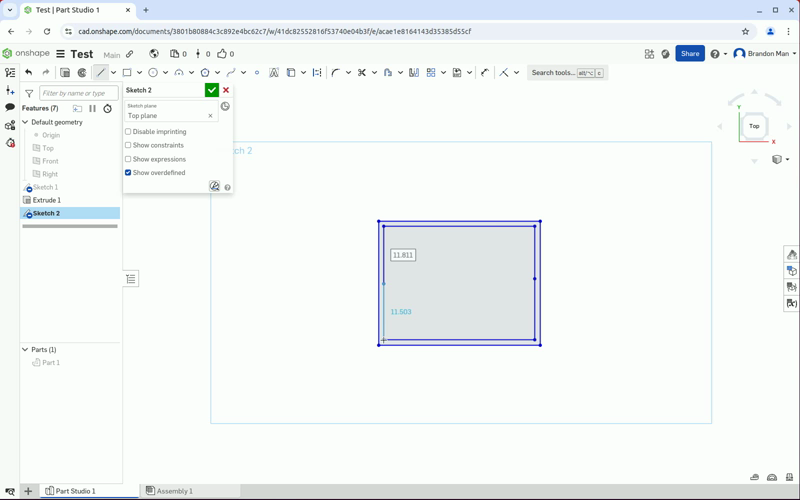
click(383, 339)
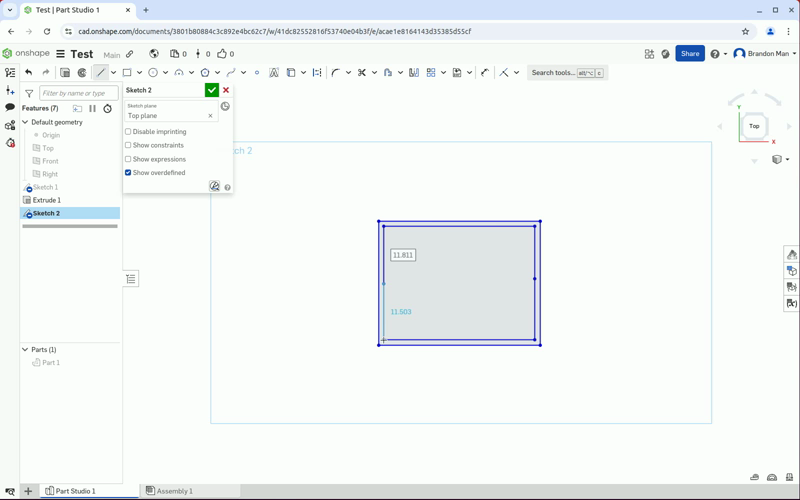
key(esc)
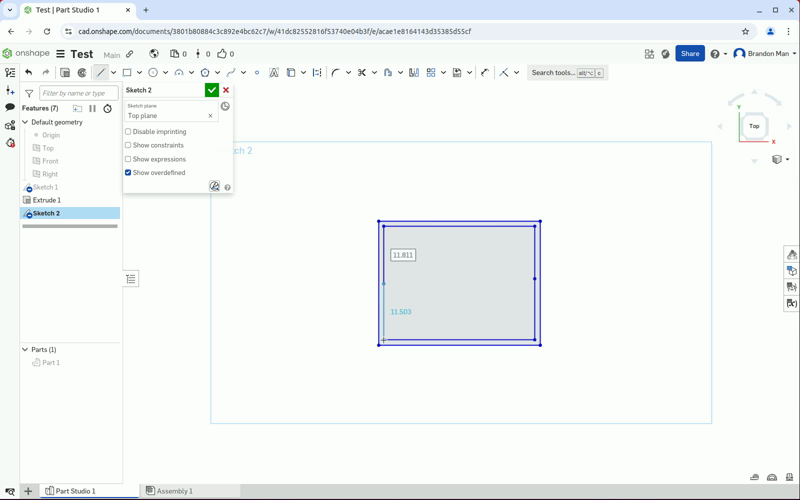
mouse_move(380, 259)
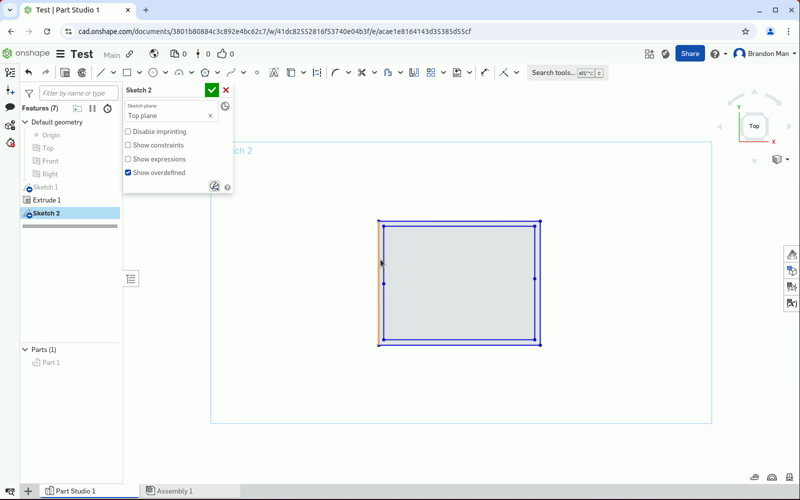
click(380, 259)
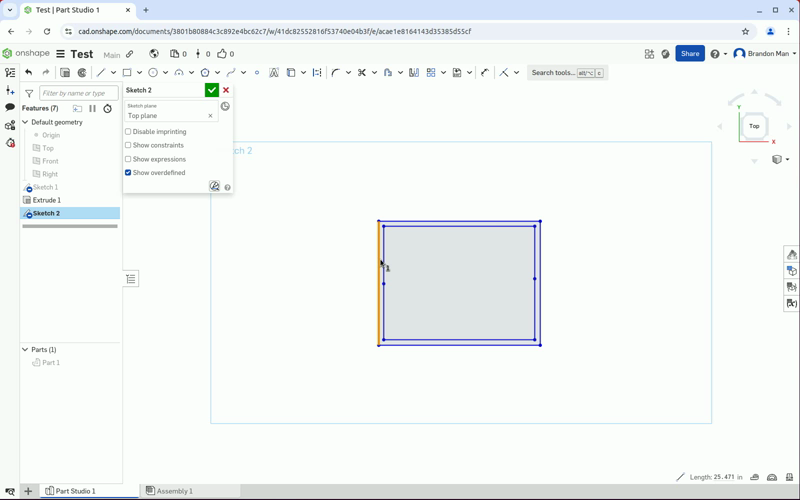
mouse_move(73, 352)
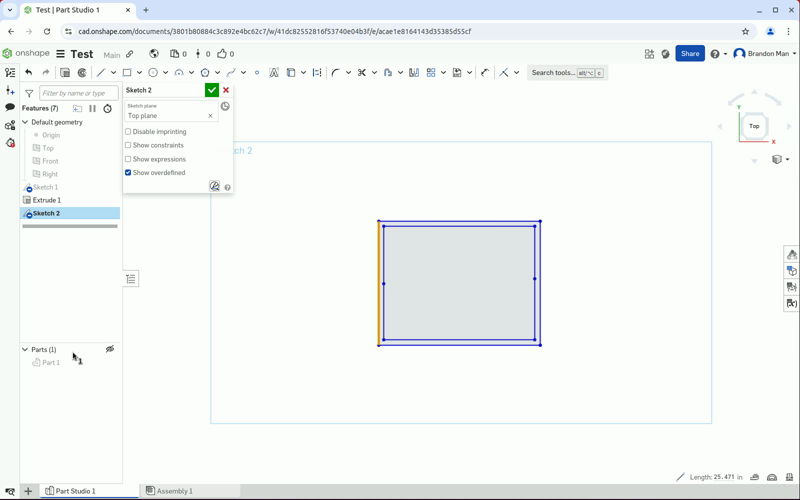
key(shift+y)
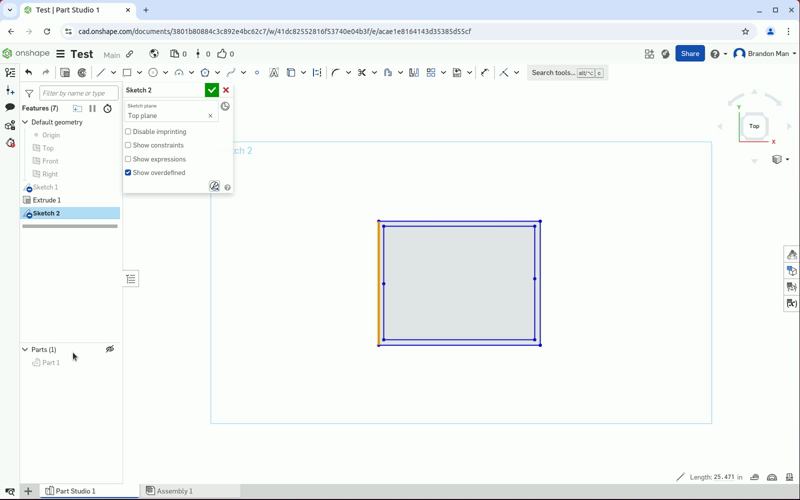
key(shift+e)
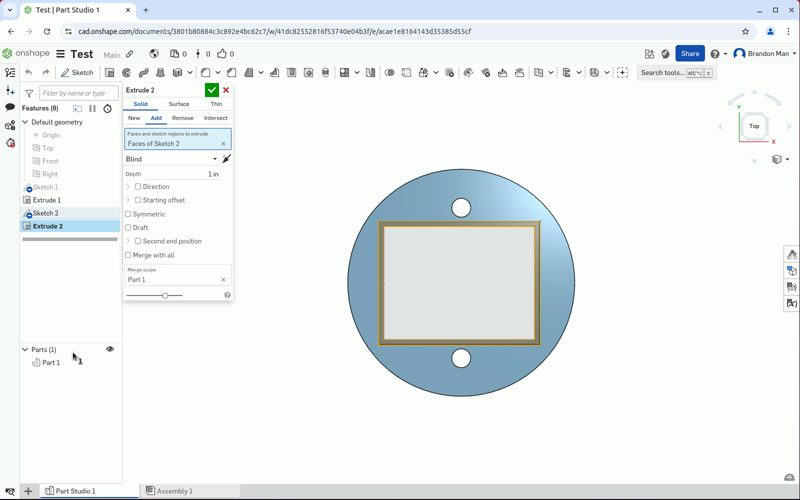
mouse_move(143, 106)
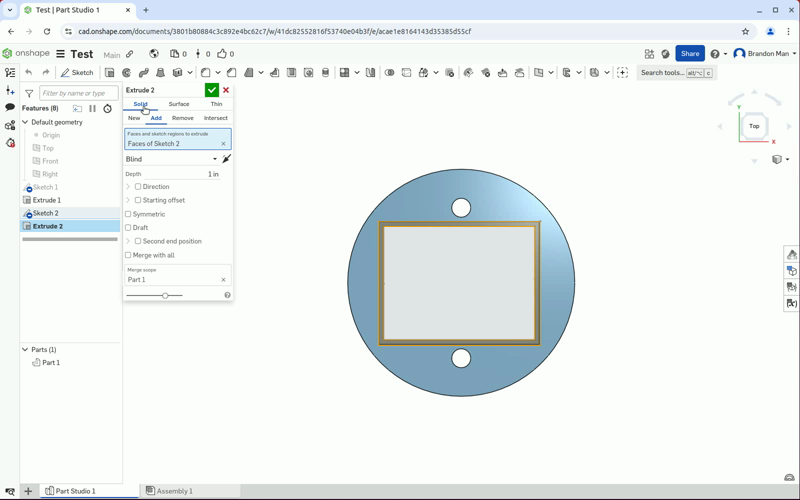
click(143, 106)
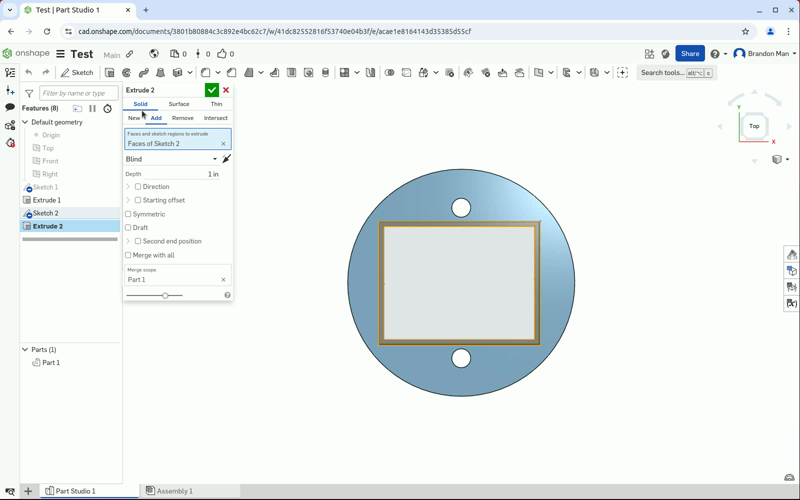
mouse_move(137, 120)
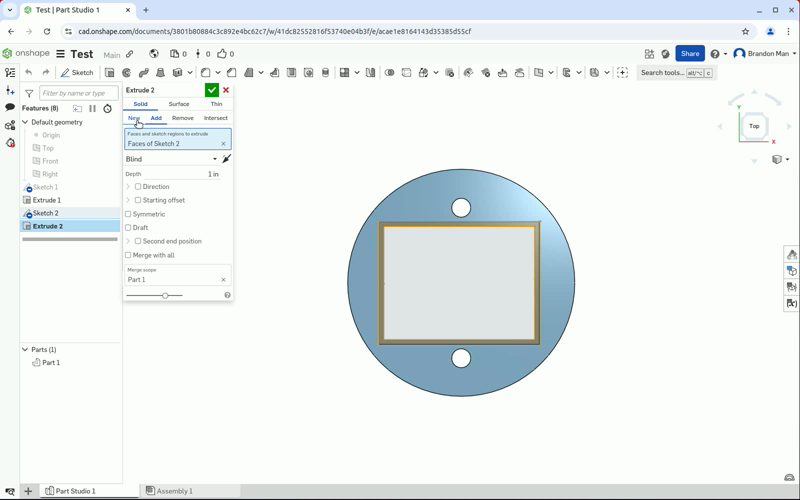
click(137, 120)
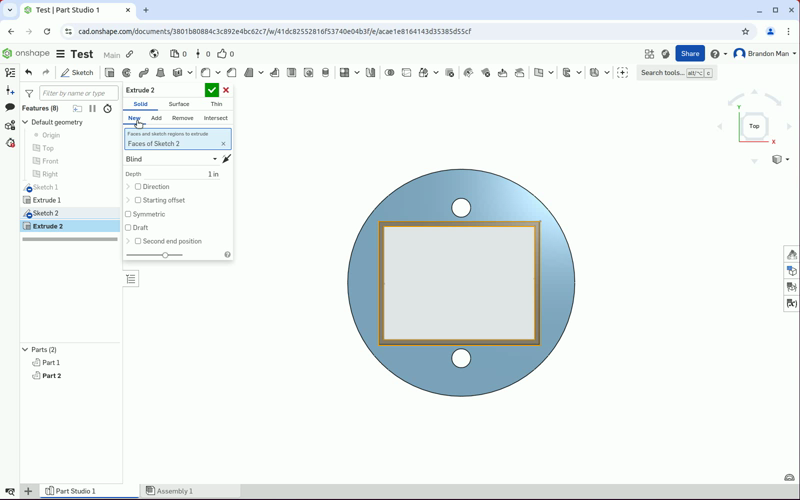
key(tab, 4)
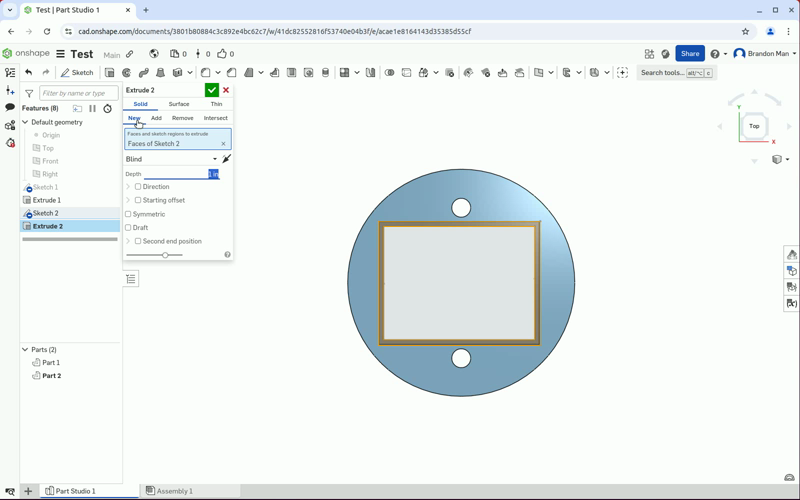
text(15.405)
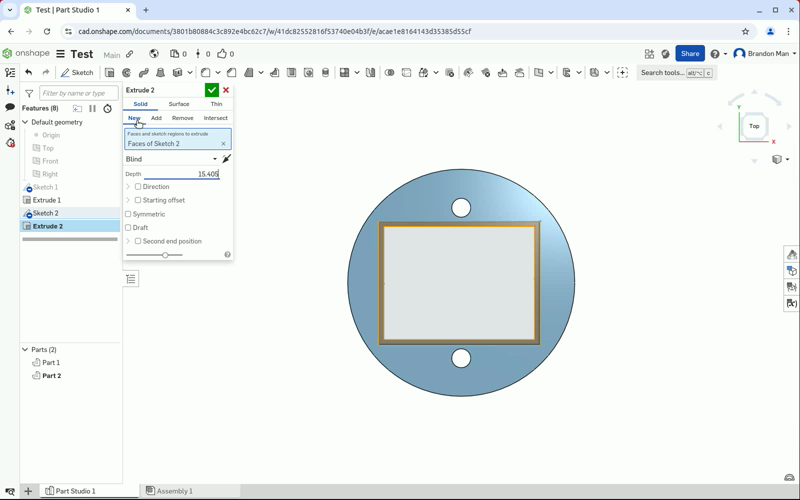
key(enter)
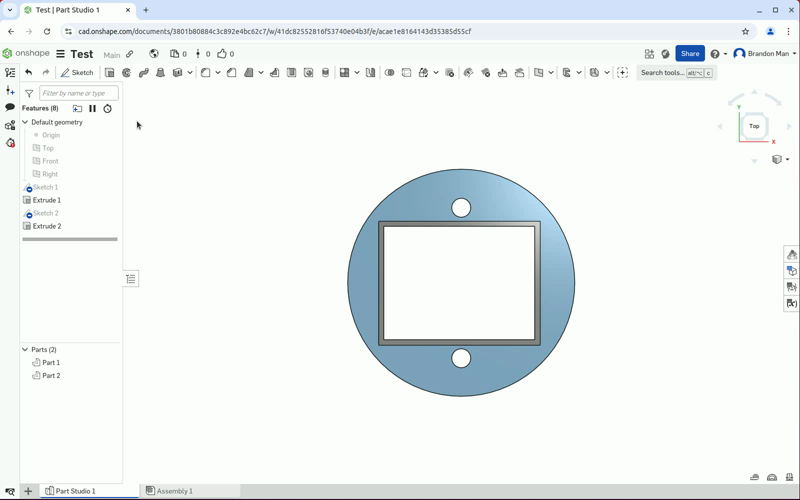
key(shift+h)
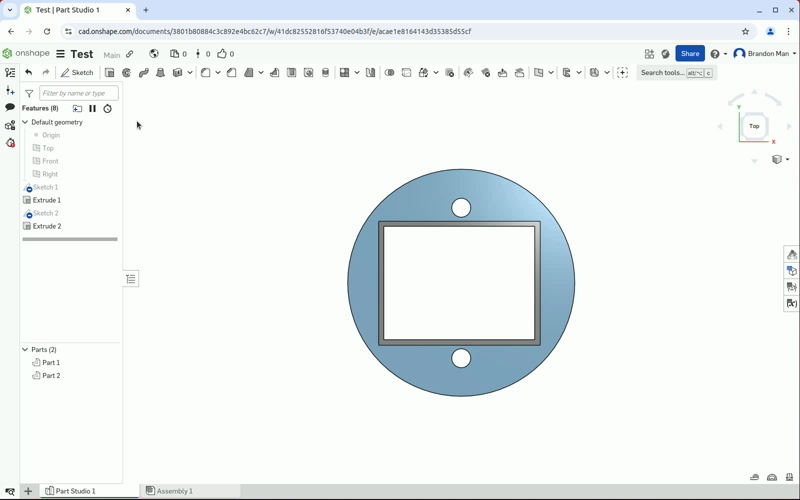
key(shift+h)
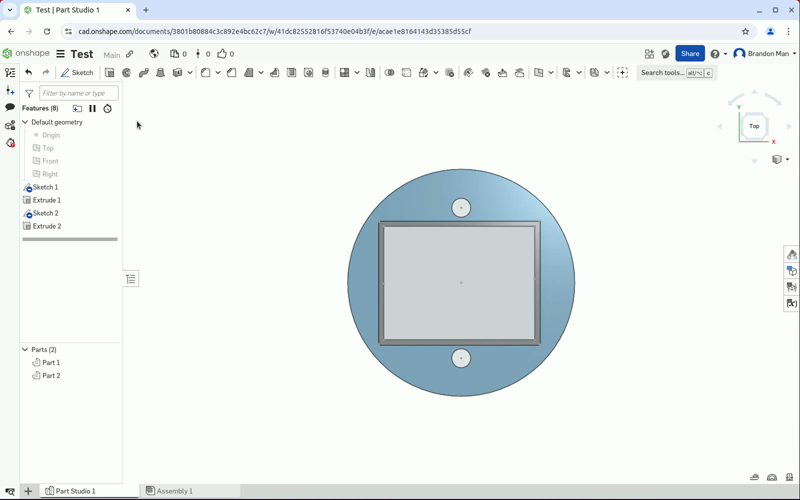
key(shift+7)
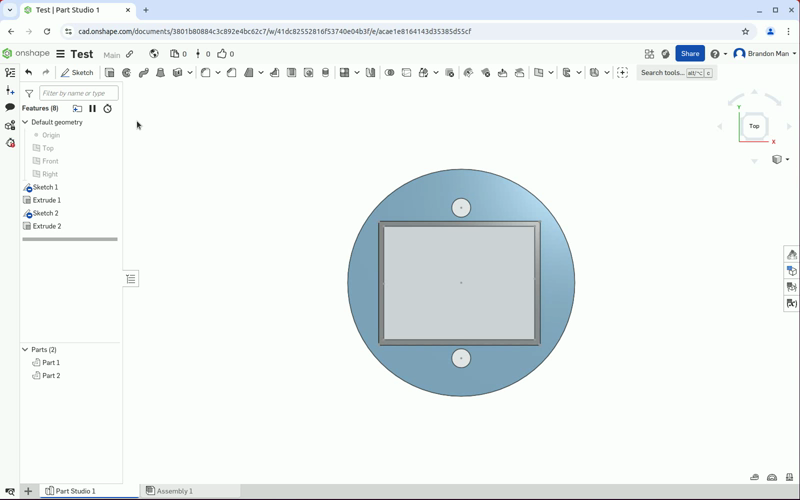
key(up, 3)
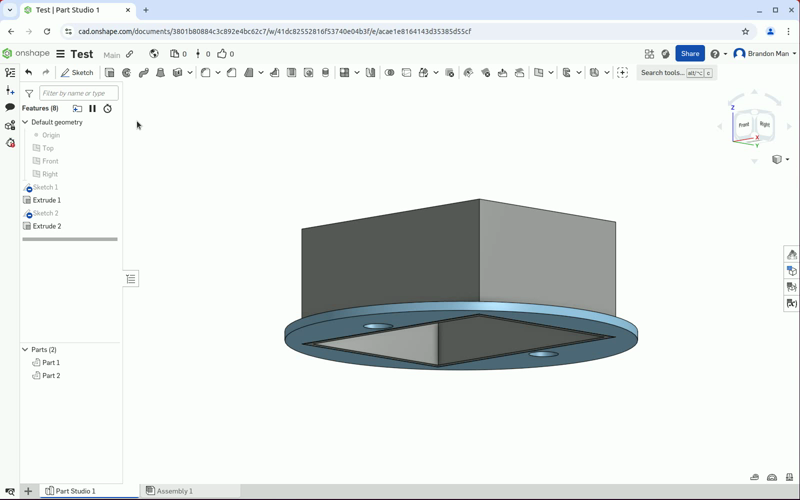
key(left, 3)
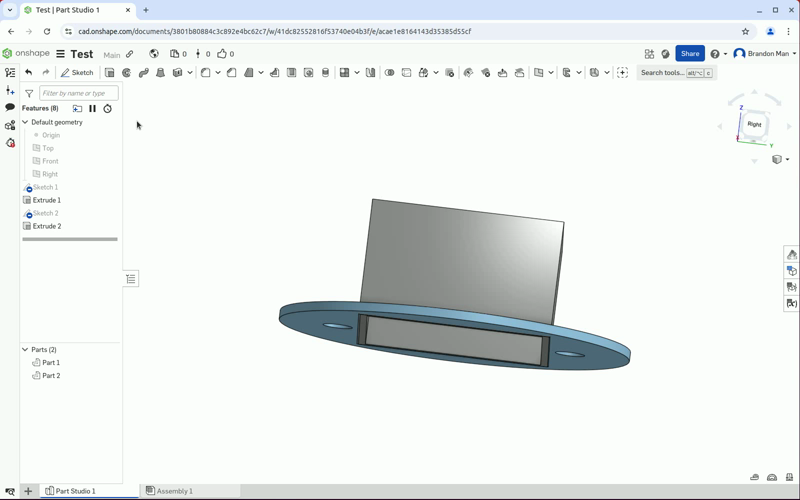
key(right, 3)
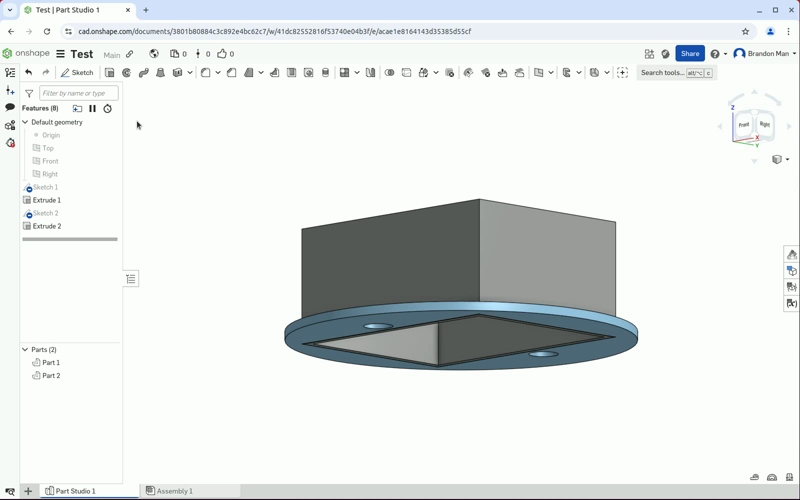
key(down, 3)
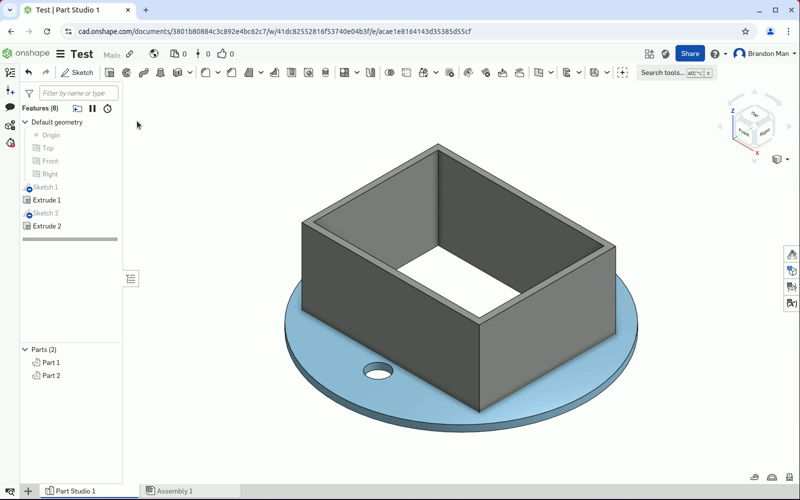
mouse_move(73, 189)
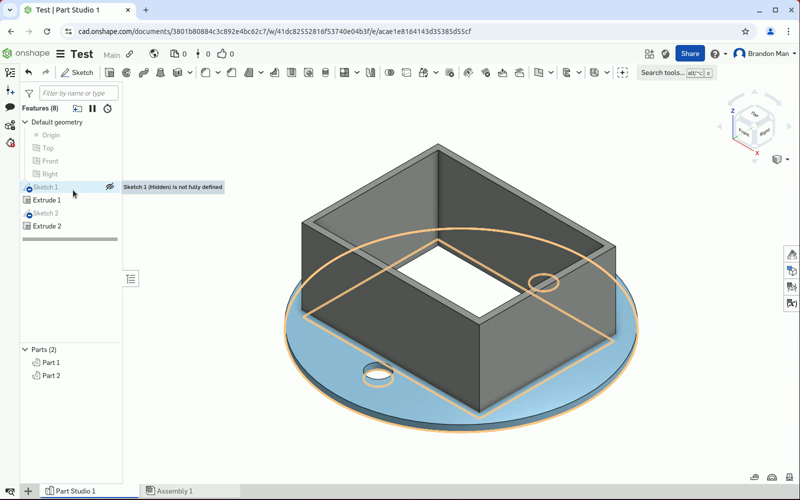
click(73, 189)